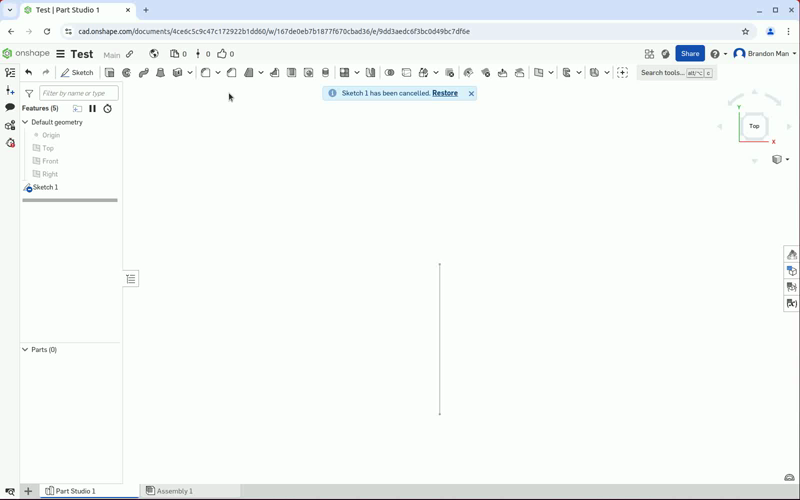
key(shift+h)
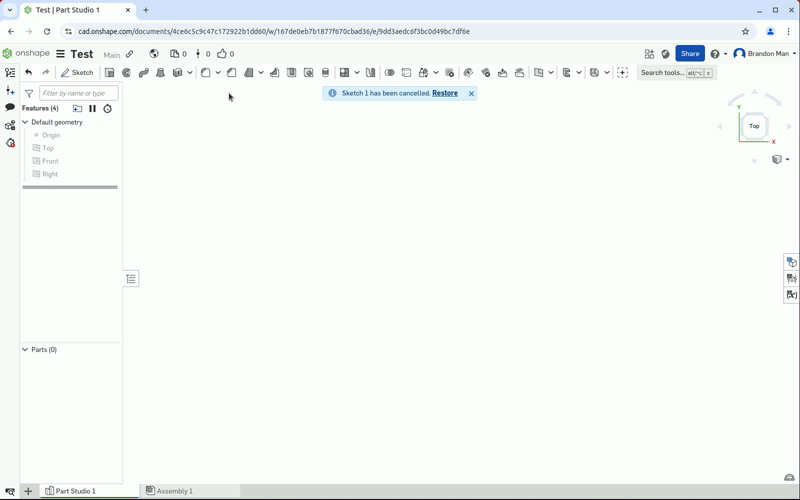
mouse_move(73, 352)
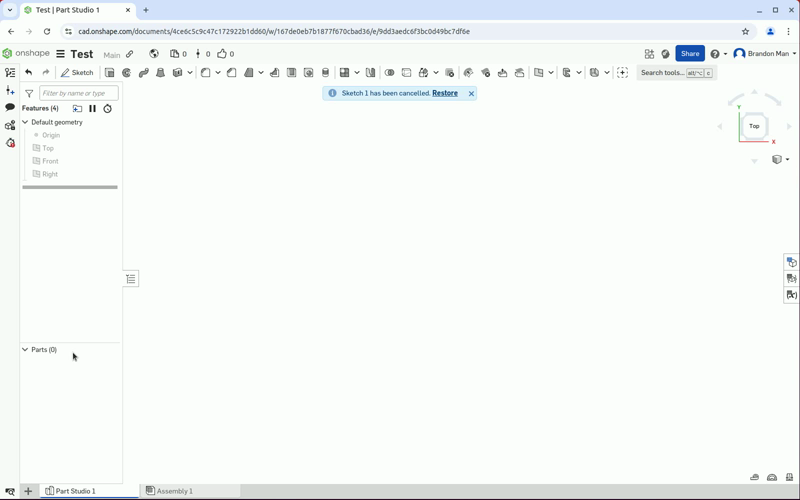
key(y)
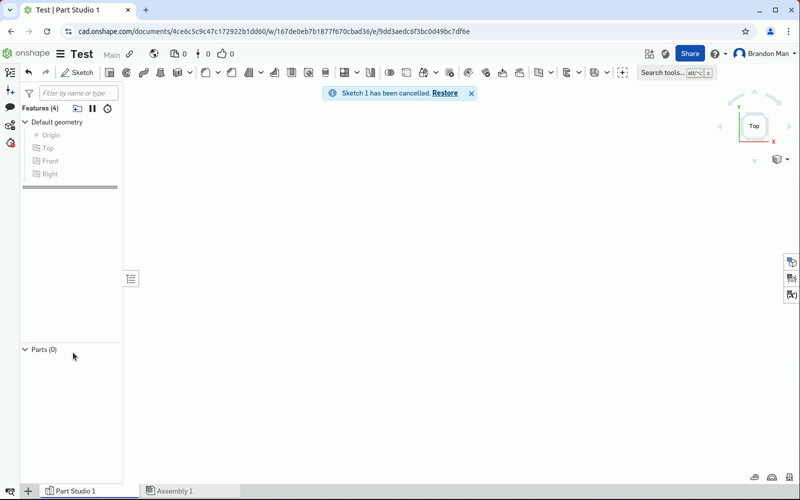
key(shift+p)
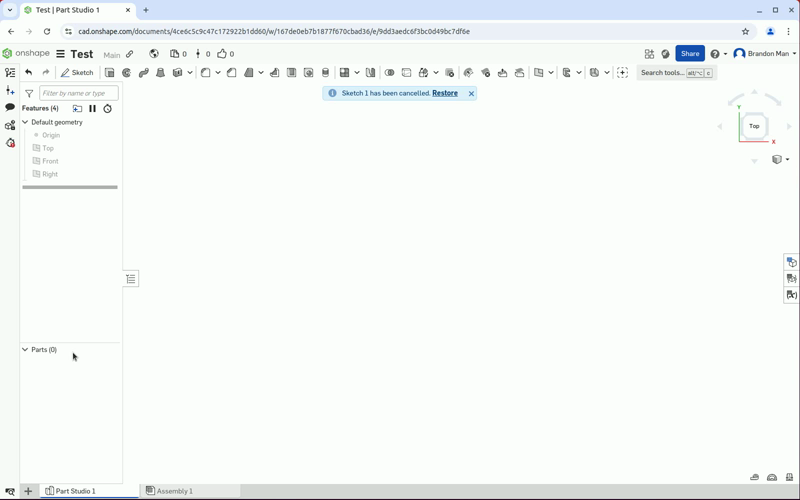
key(space)
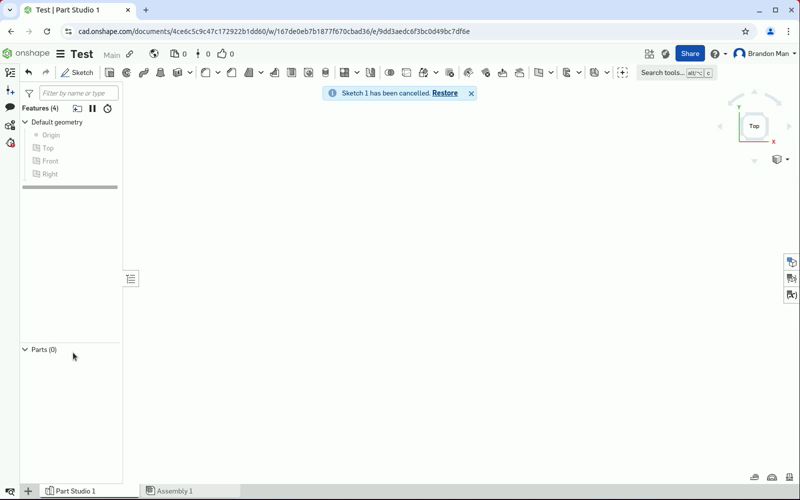
key_down(shift)
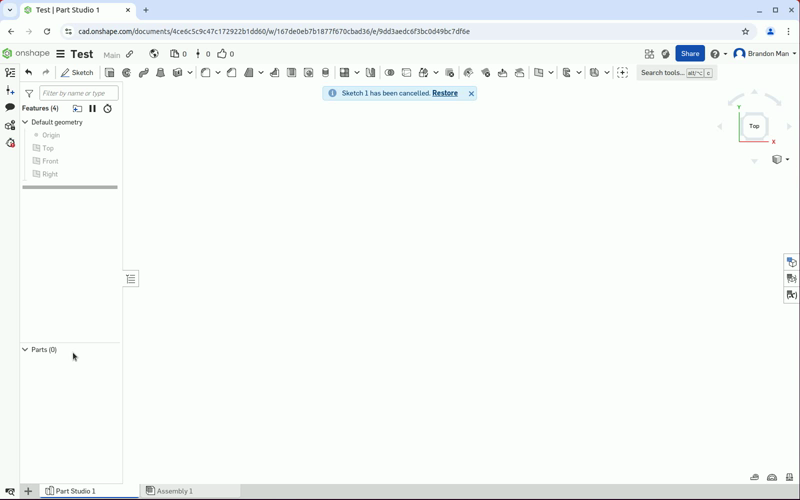
key(up)
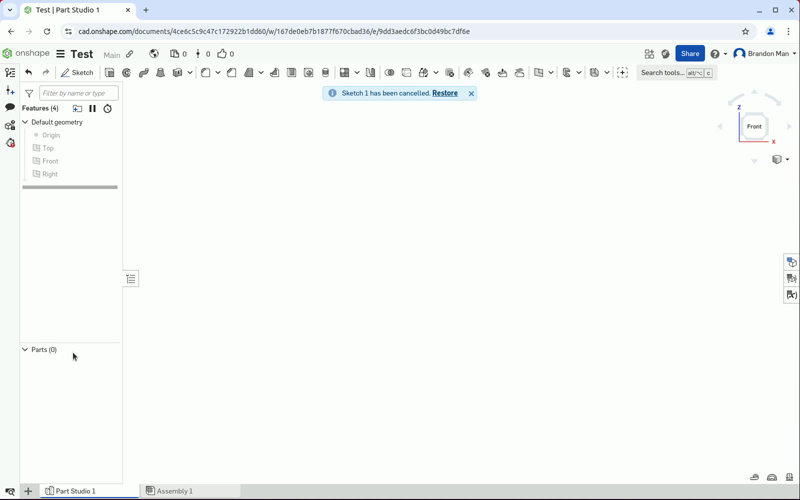
key_up(shift)
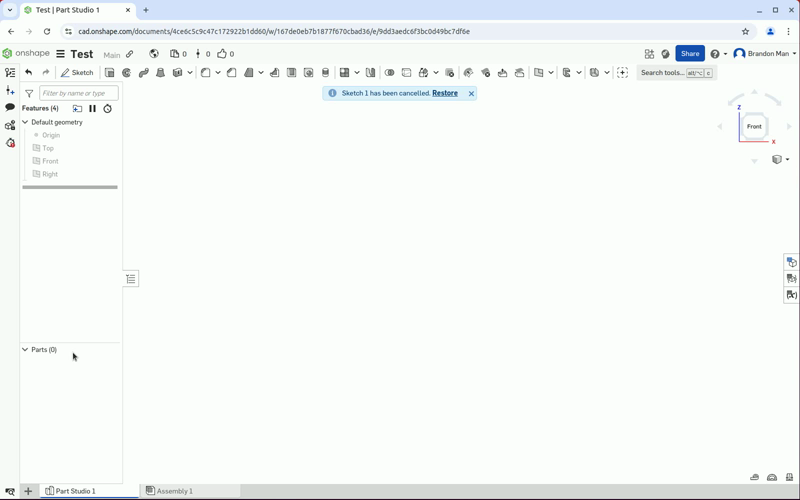
key(space)
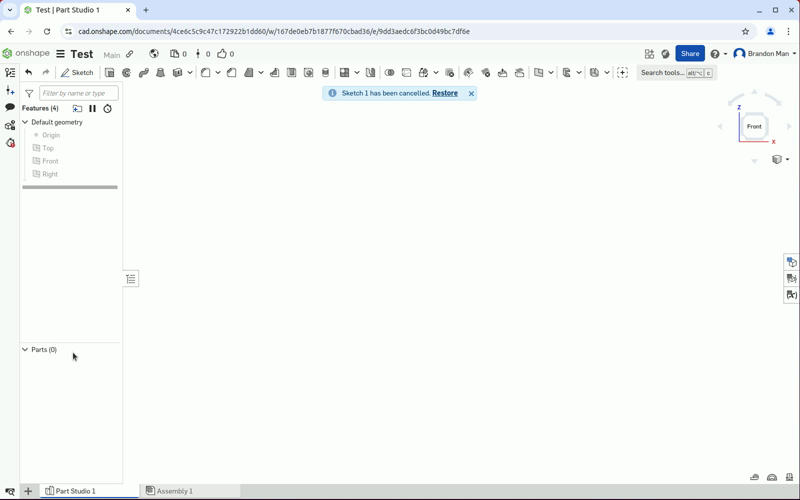
key_down(shift)
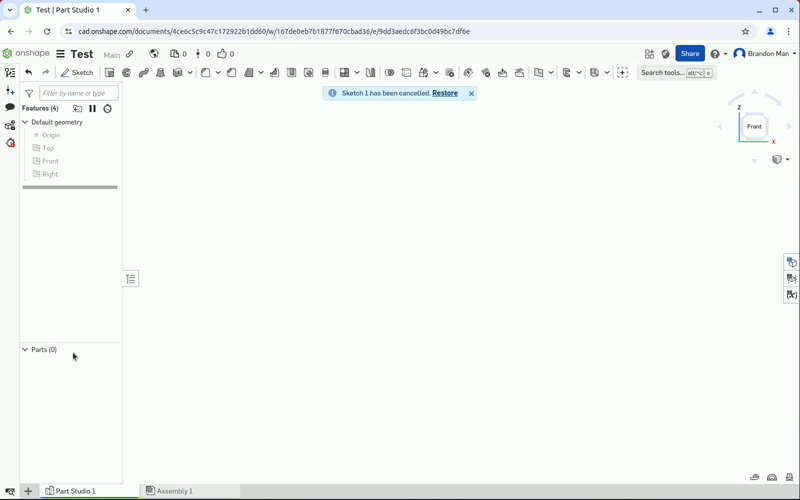
key(left)
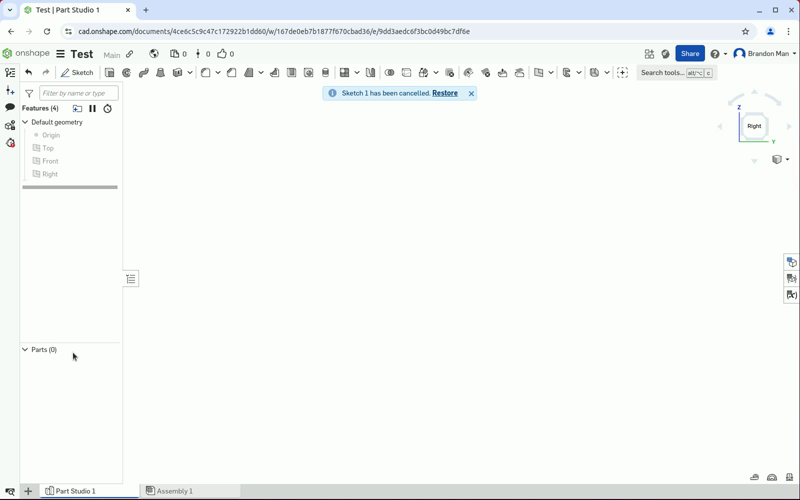
key_up(shift)
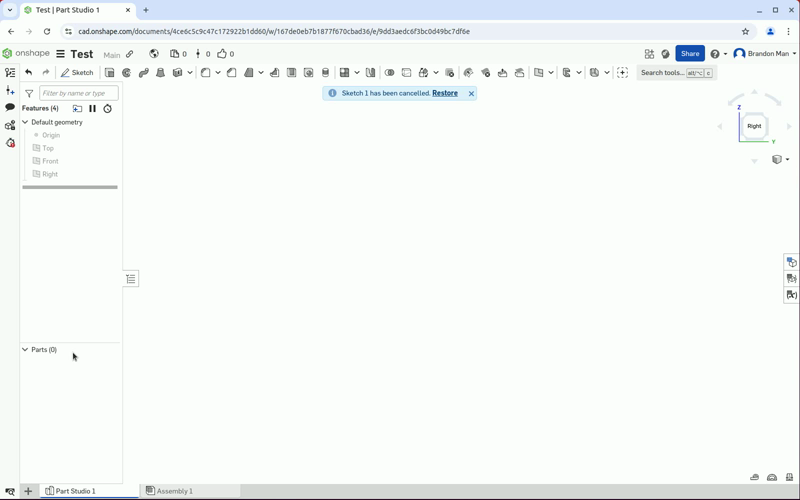
mouse_move(73, 352)
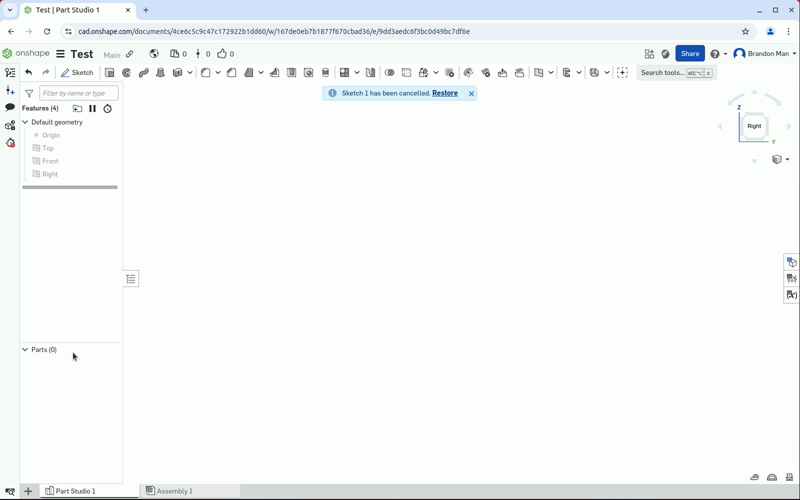
key(shift+y)
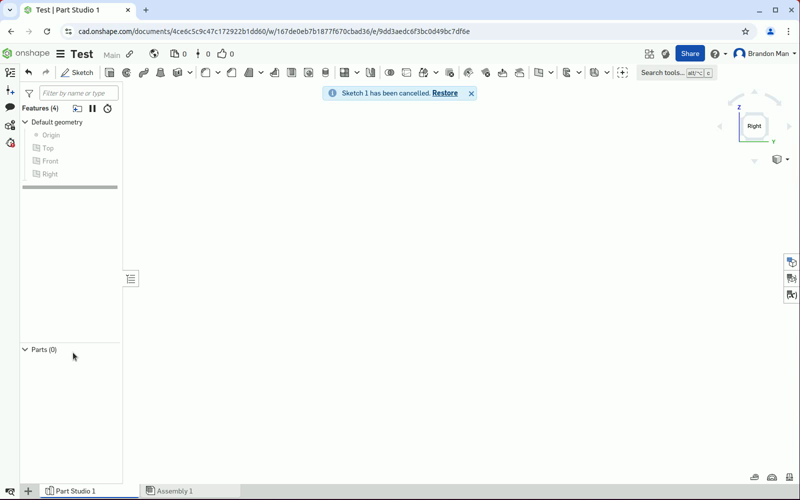
key(shift+s)
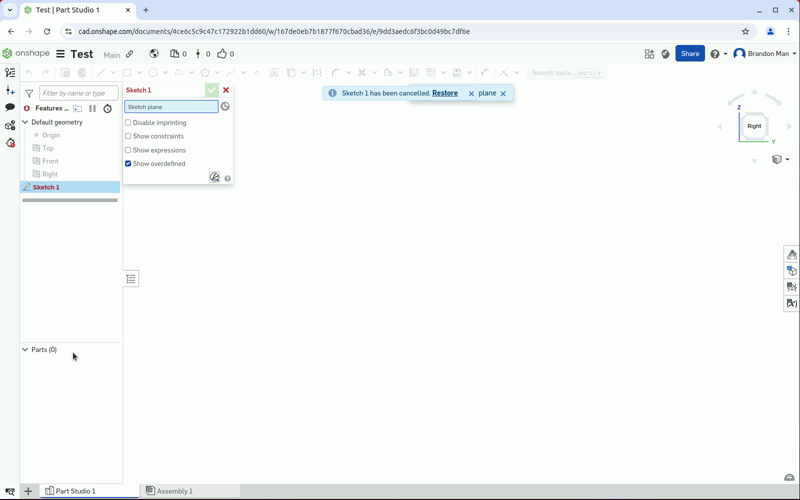
mouse_move(73, 176)
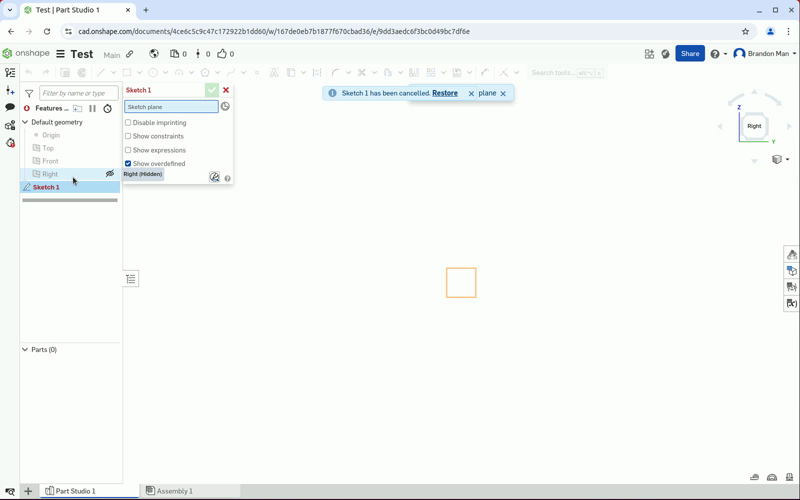
click(73, 176)
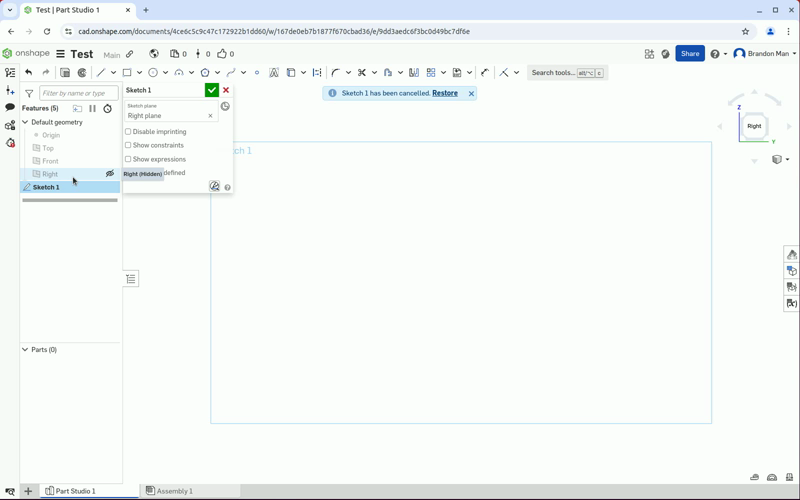
mouse_move(73, 352)
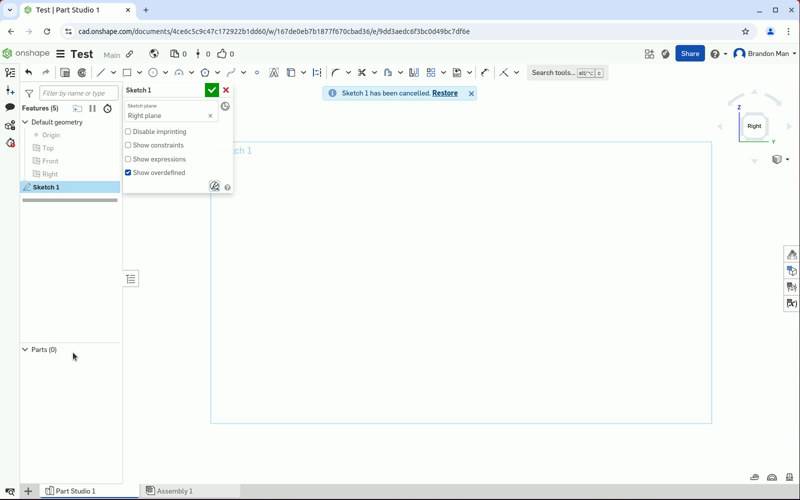
key(y)
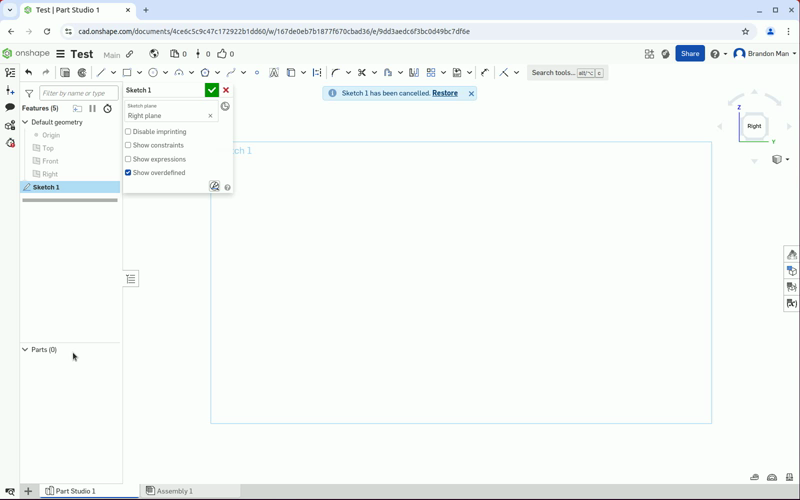
key(l)
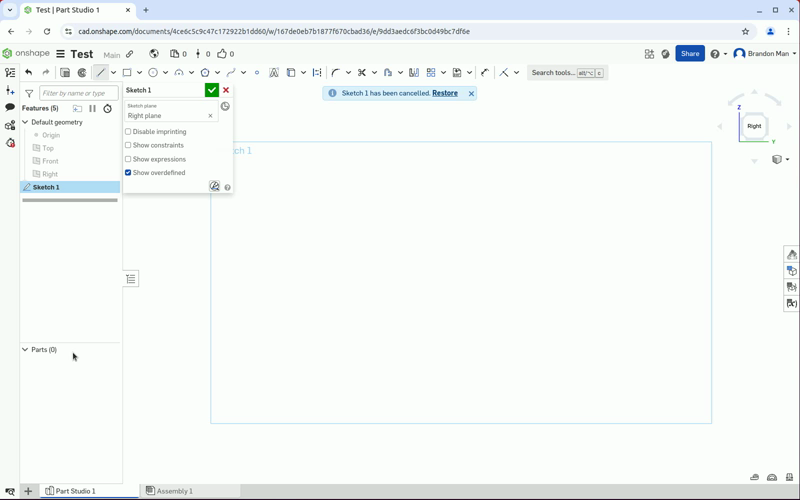
key_down(shift)
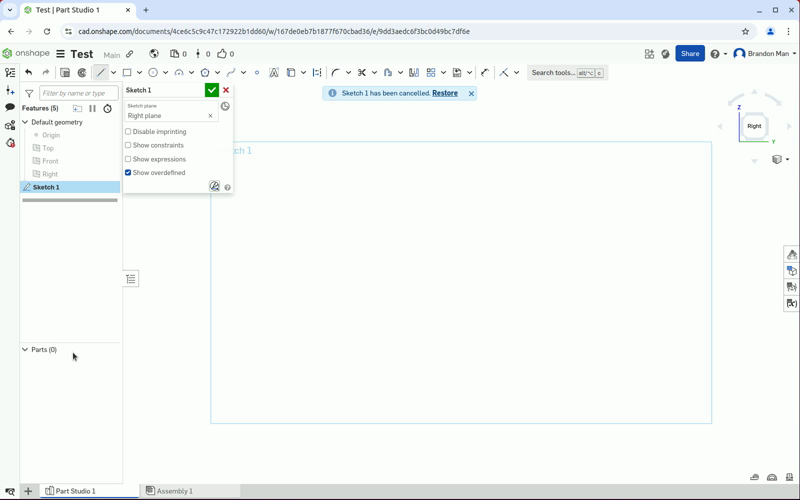
mouse_move(383, 395)
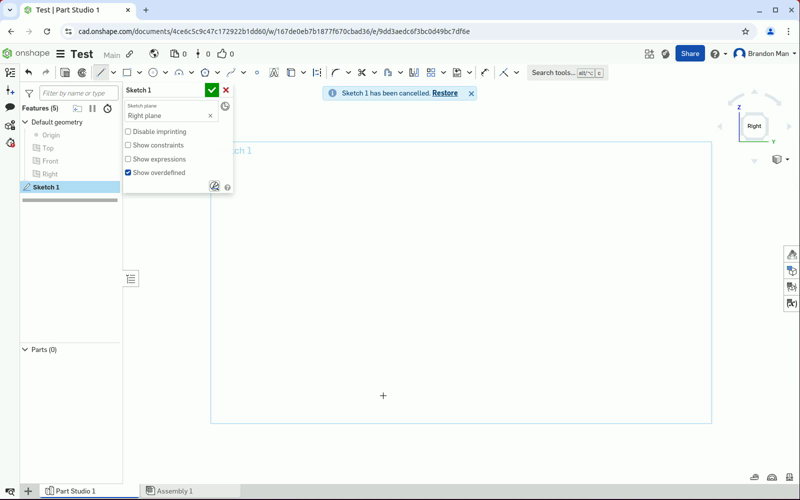
click(383, 395)
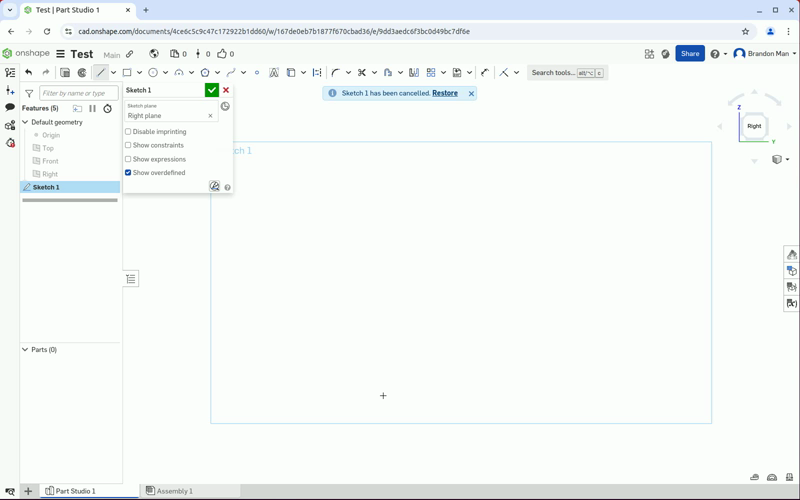
key_up(shift)
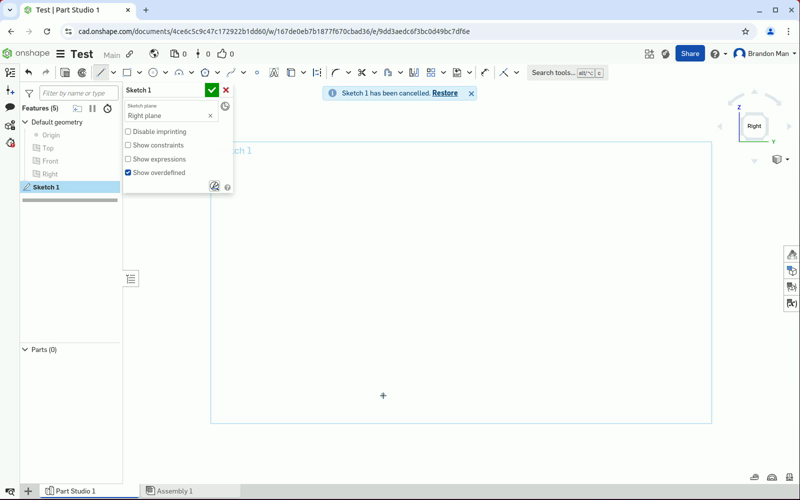
key_down(shift)
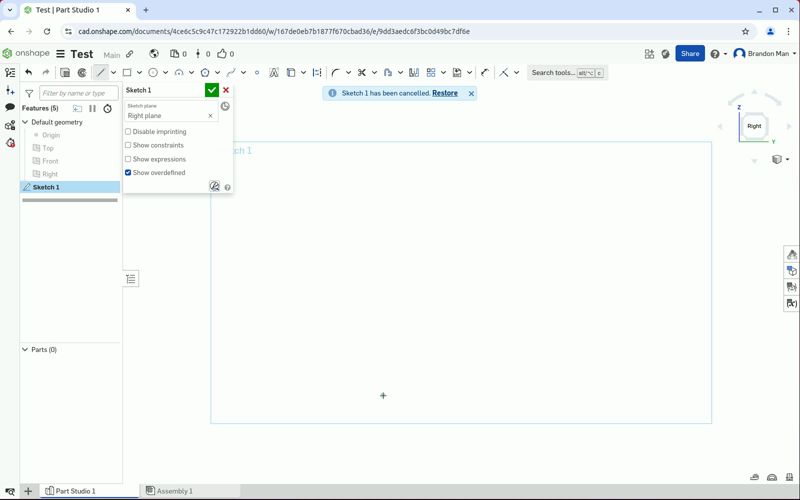
mouse_move(446, 395)
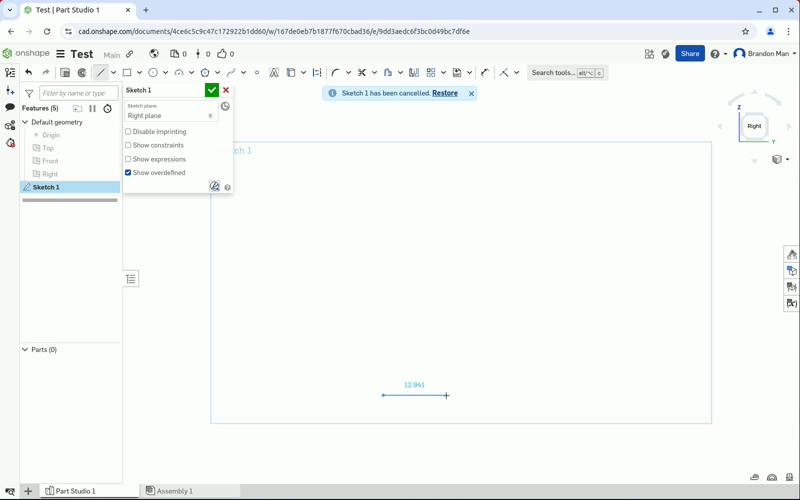
click(446, 395)
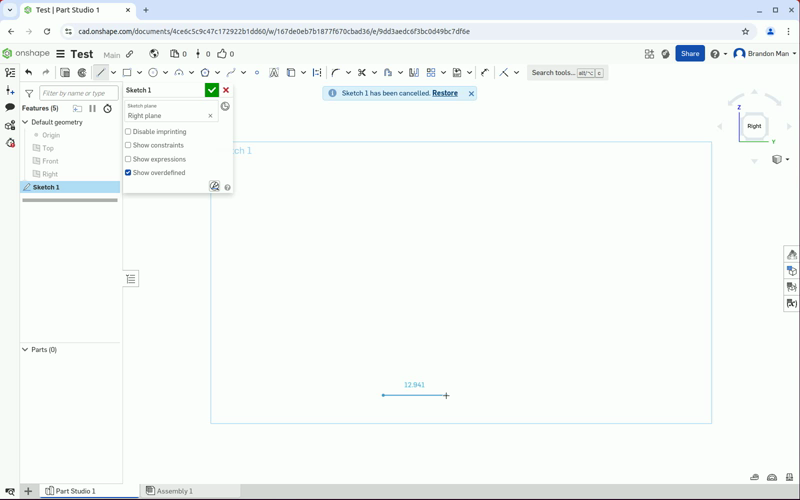
key_up(shift)
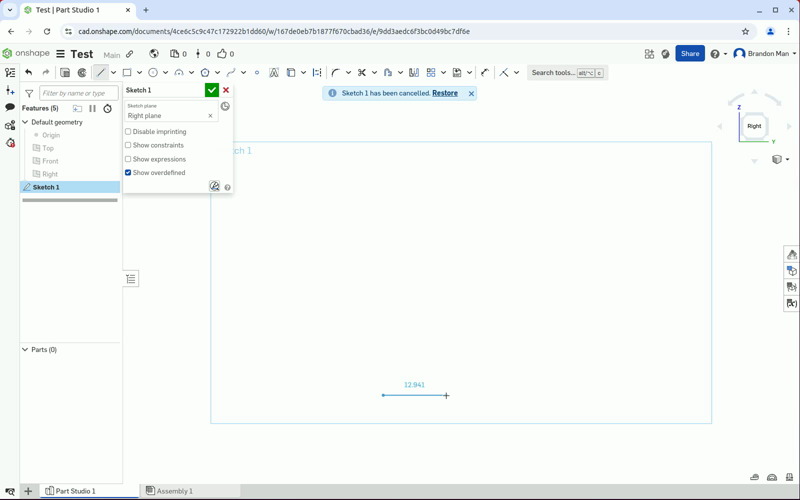
key_down(shift)
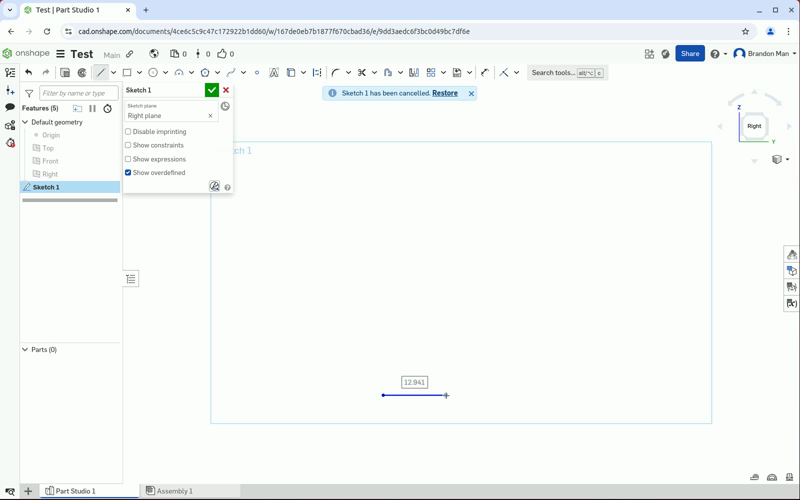
mouse_move(476, 395)
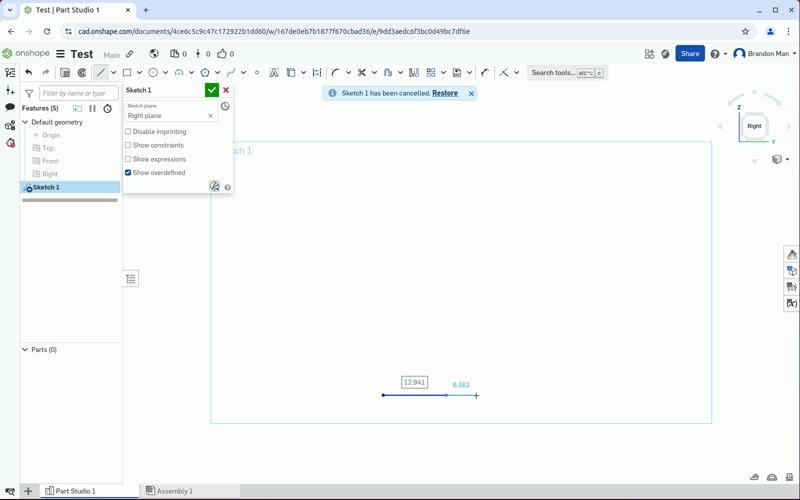
mouse_move(446, 381)
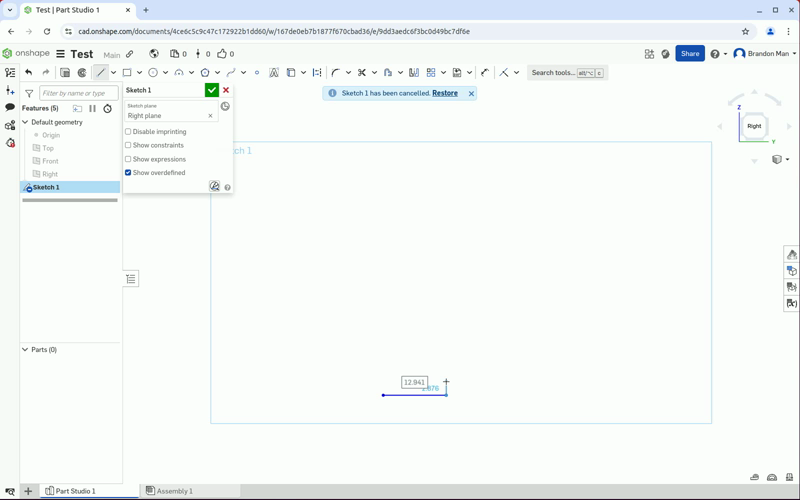
click(446, 381)
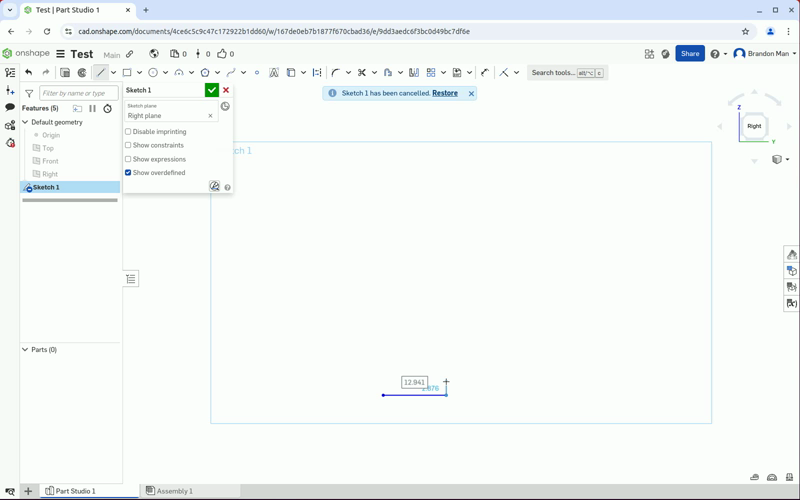
key_up(shift)
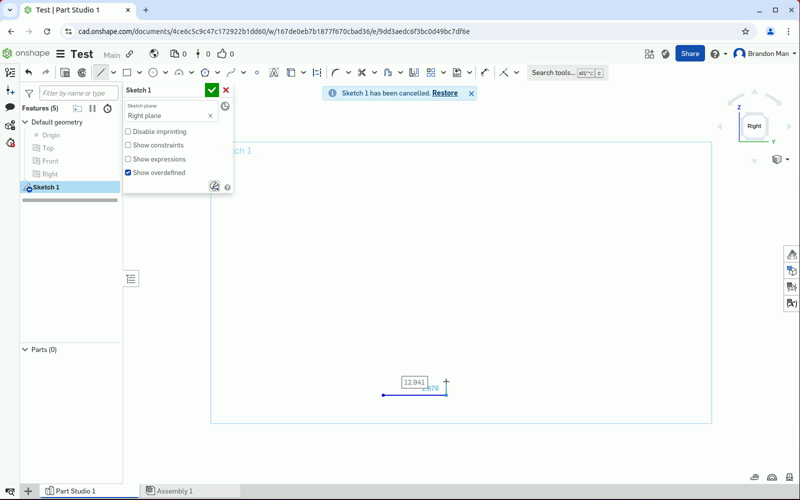
key_down(shift)
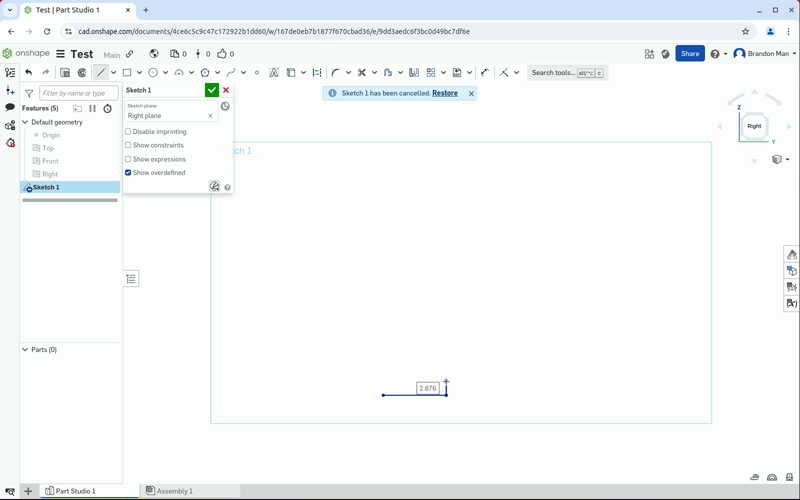
mouse_move(476, 381)
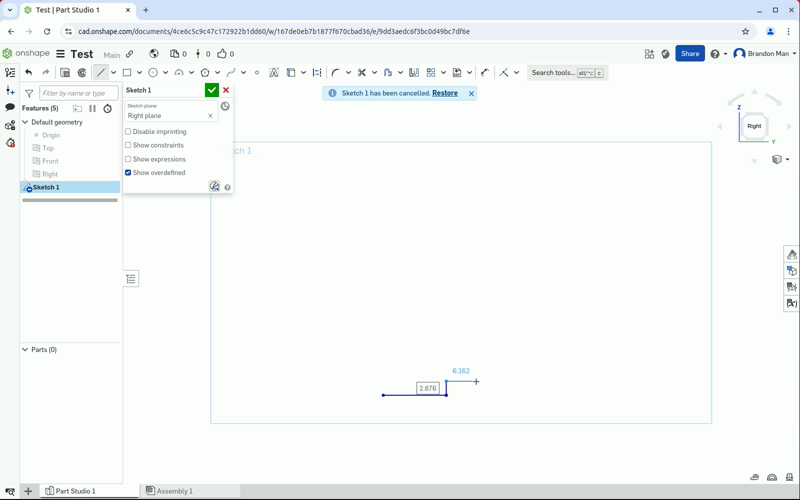
mouse_move(460, 381)
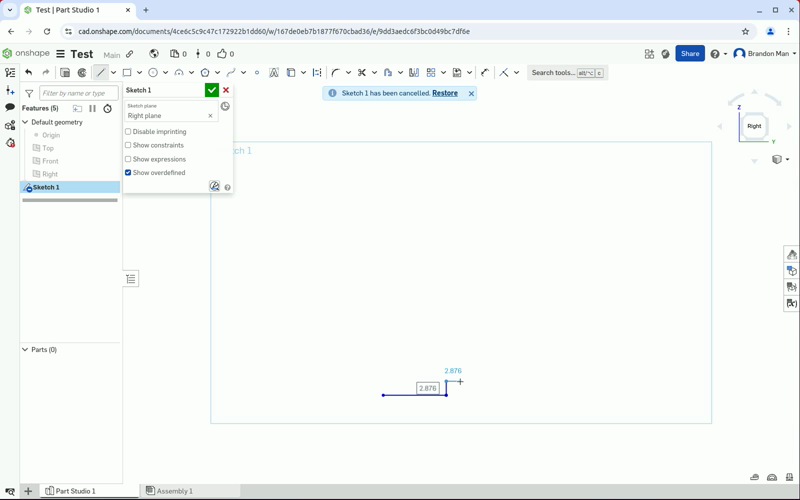
click(460, 381)
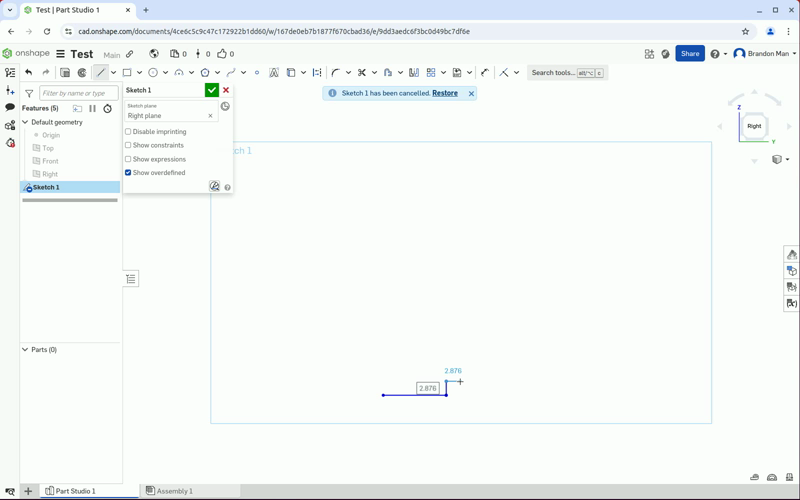
key_up(shift)
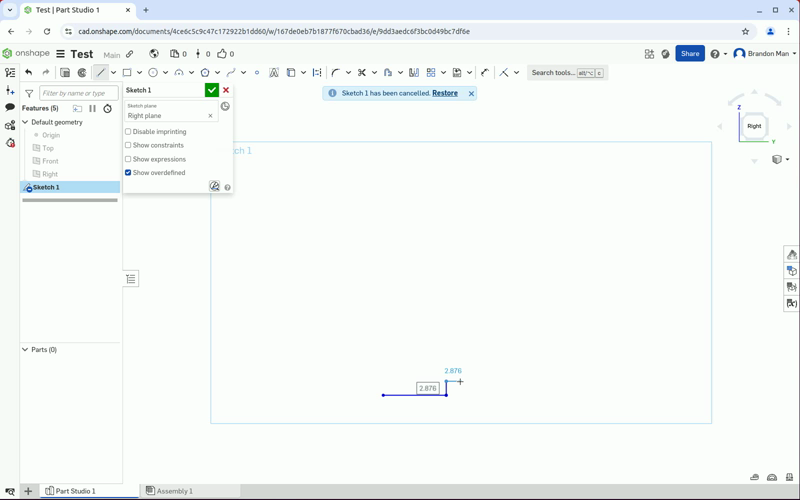
key_down(shift)
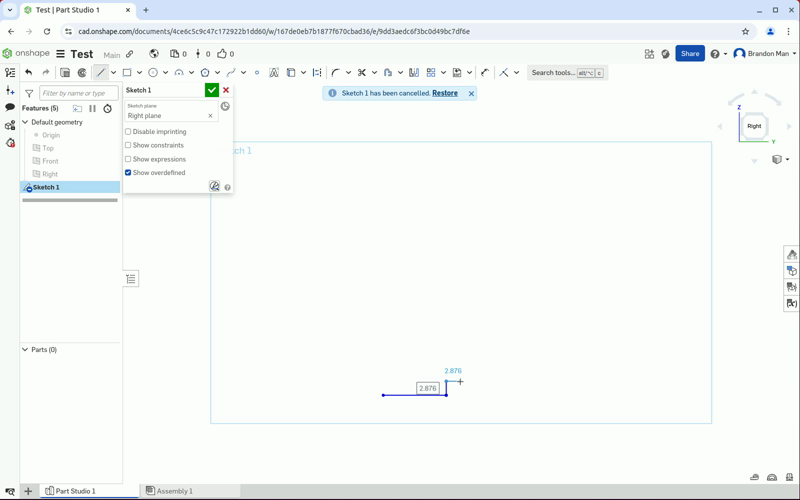
mouse_move(460, 282)
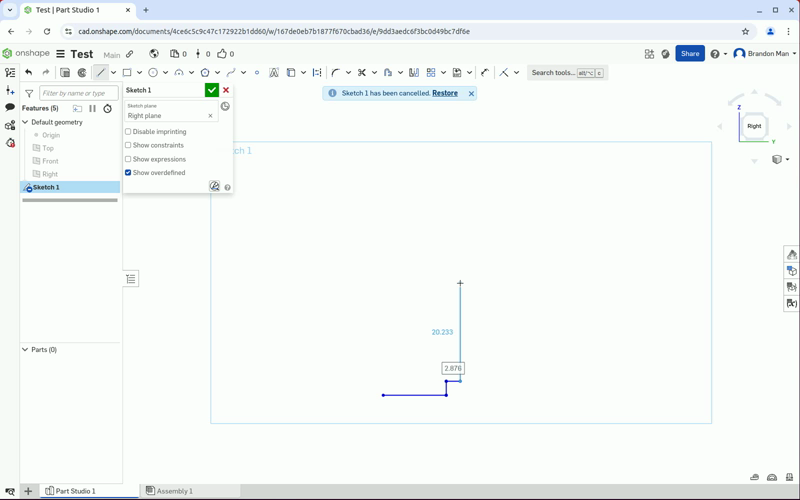
click(460, 282)
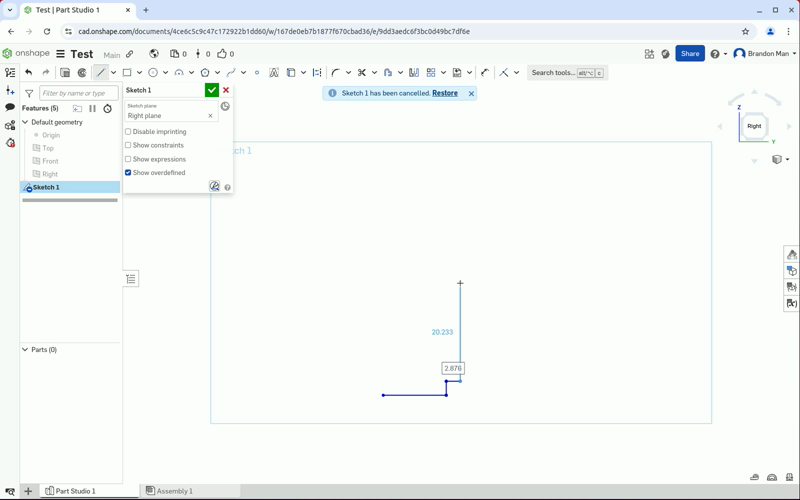
key_up(shift)
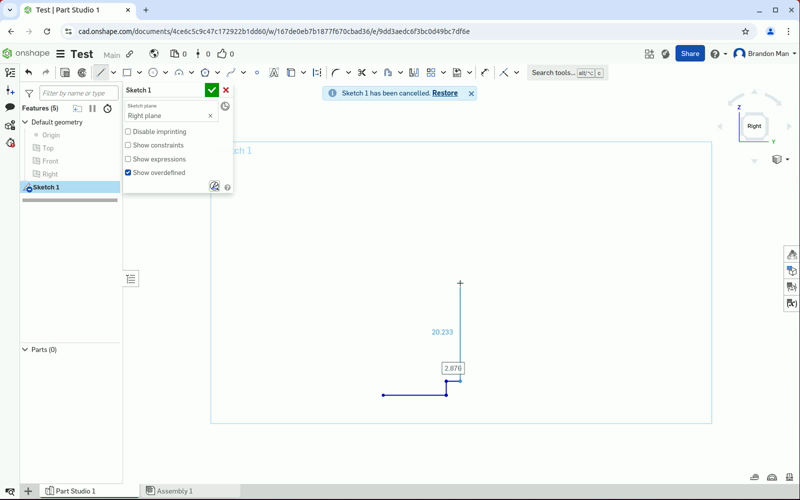
key_down(shift)
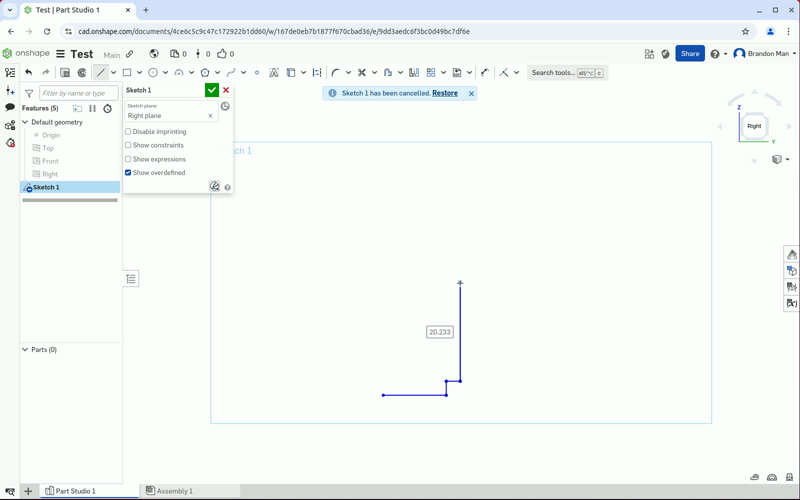
mouse_move(383, 282)
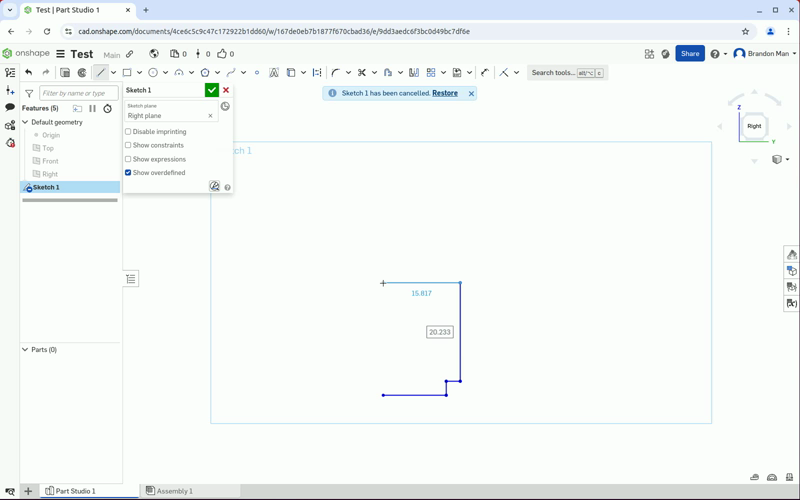
click(383, 282)
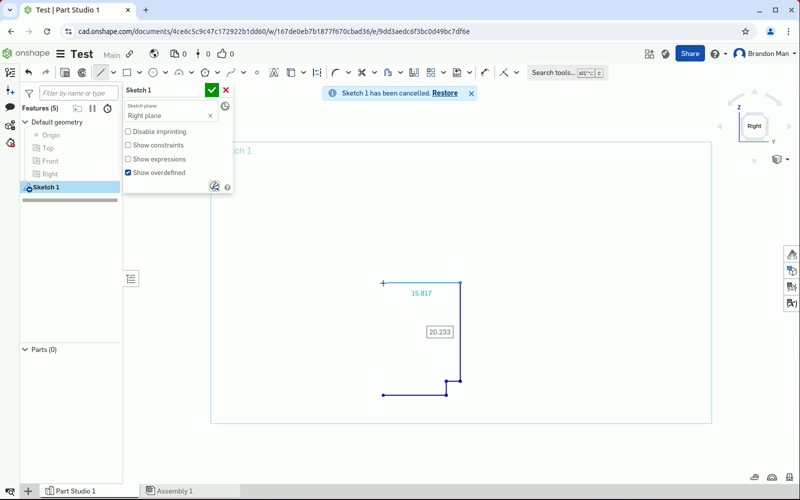
key_up(shift)
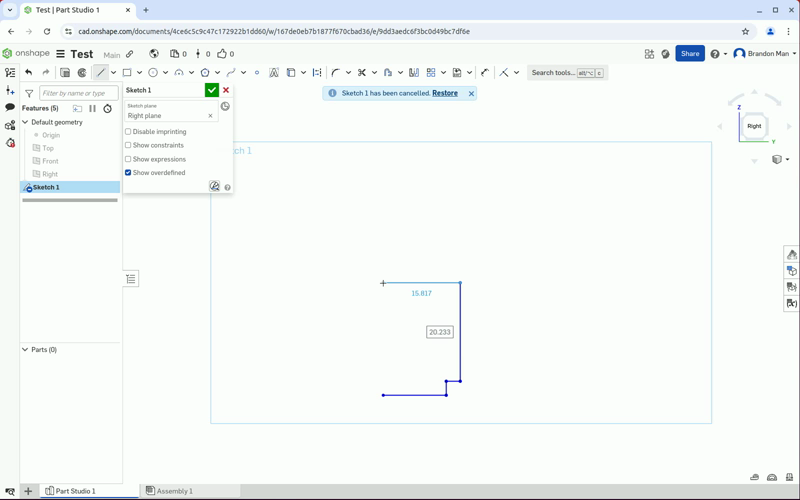
key_down(shift)
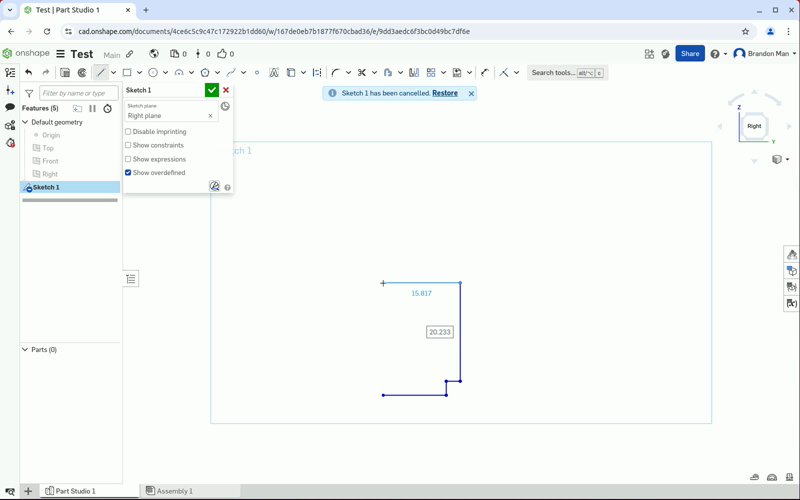
mouse_move(383, 395)
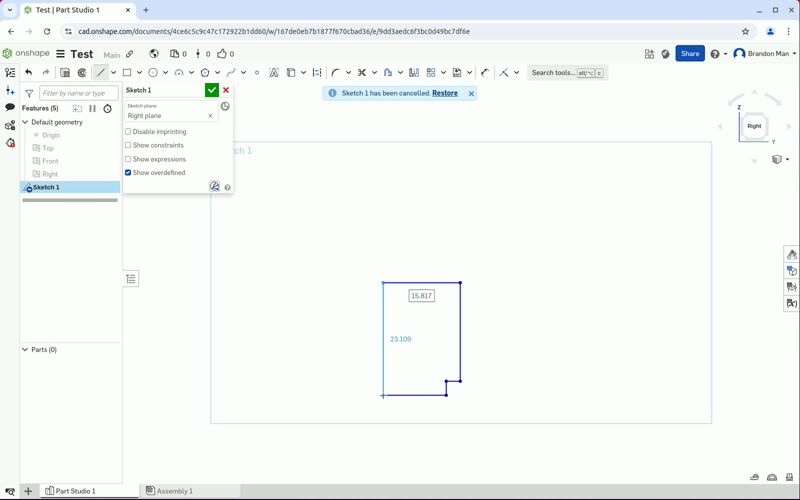
key_up(shift)
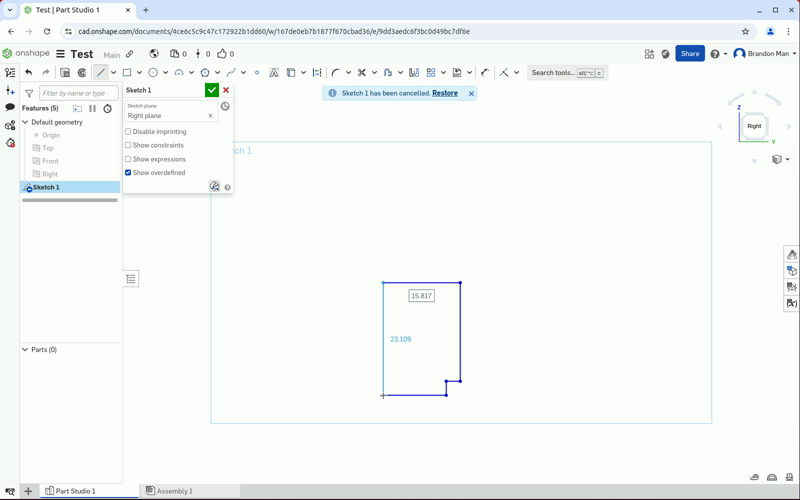
click(383, 395)
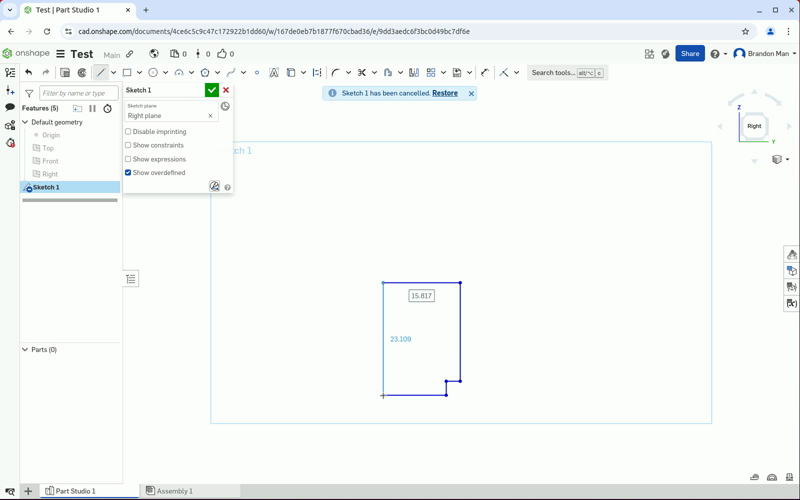
key(esc)
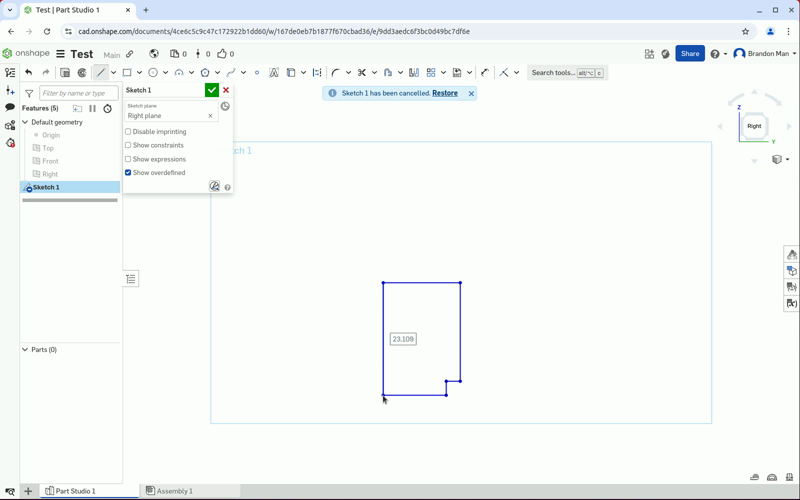
mouse_move(441, 367)
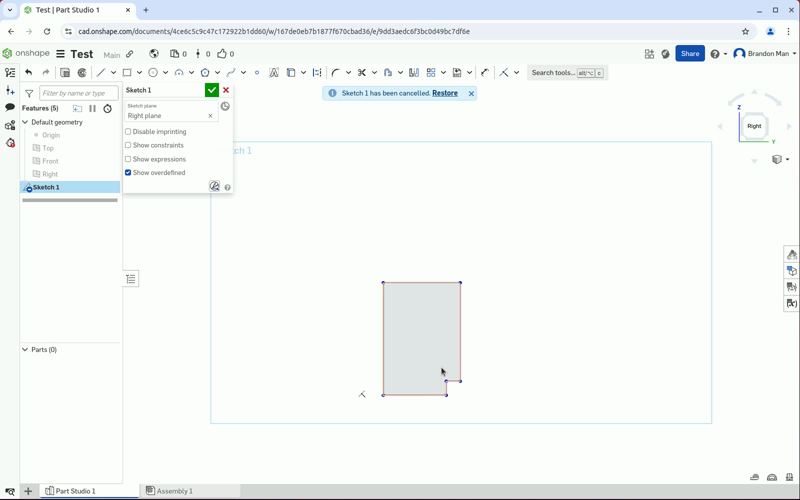
click(441, 367)
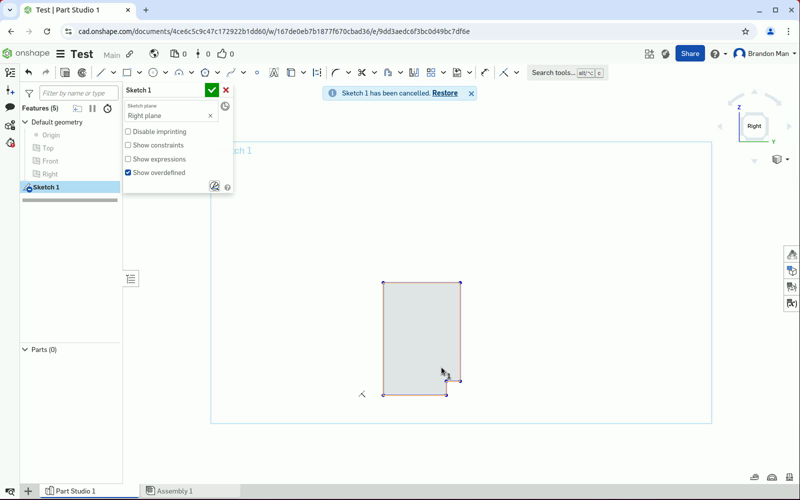
mouse_move(73, 352)
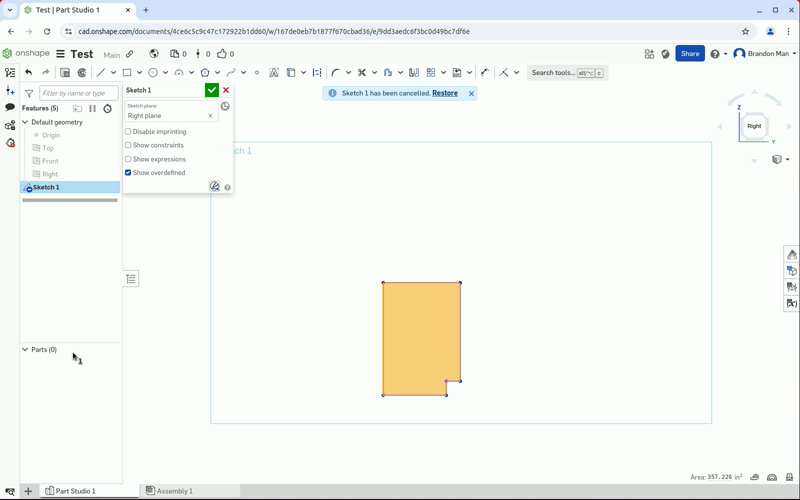
key(shift+y)
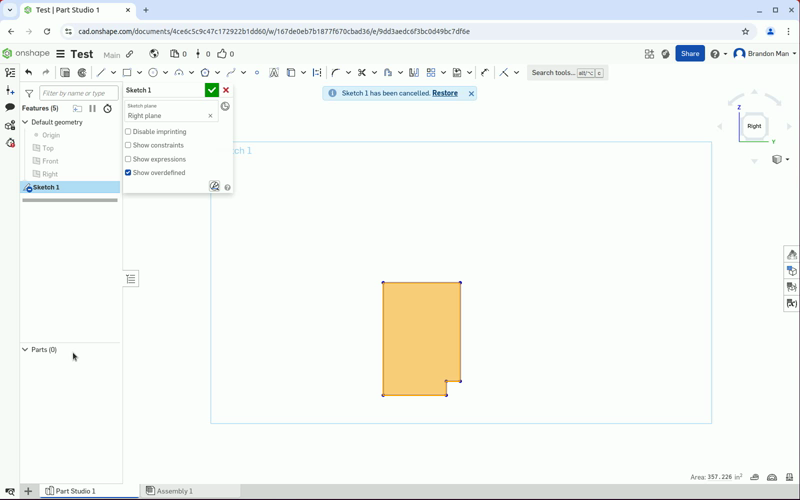
key(shift+e)
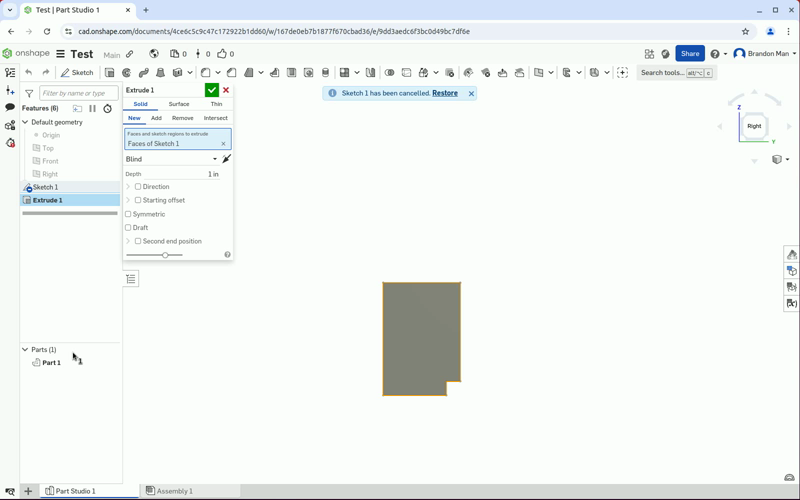
mouse_move(143, 106)
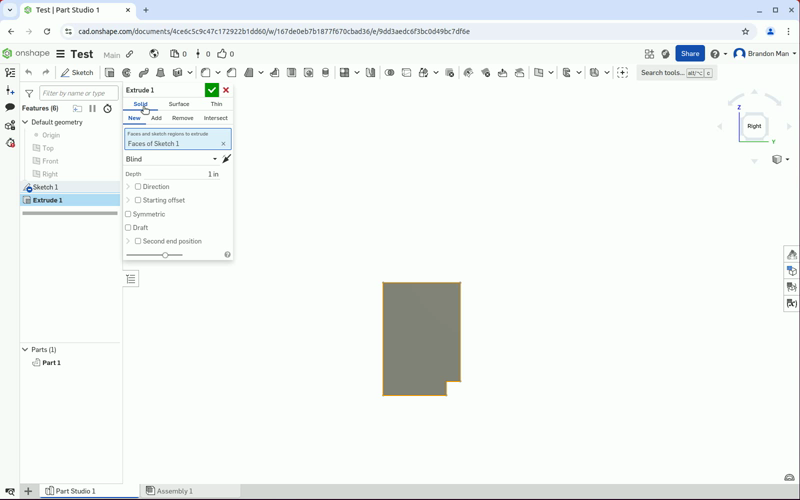
click(143, 106)
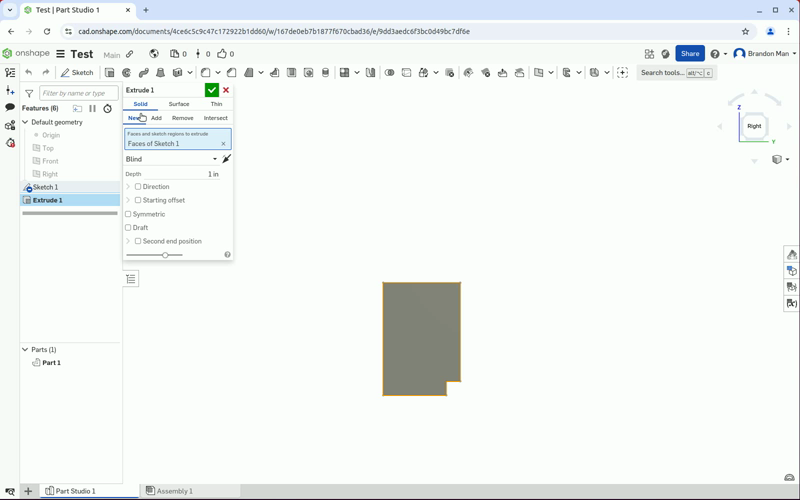
mouse_move(137, 120)
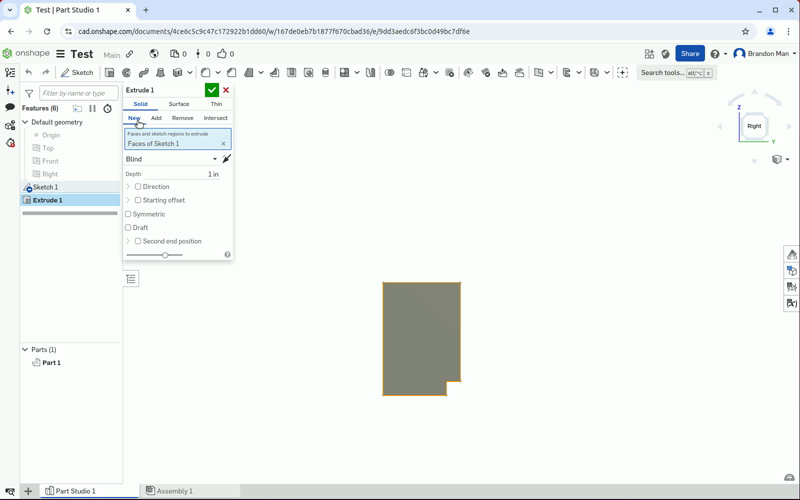
click(137, 120)
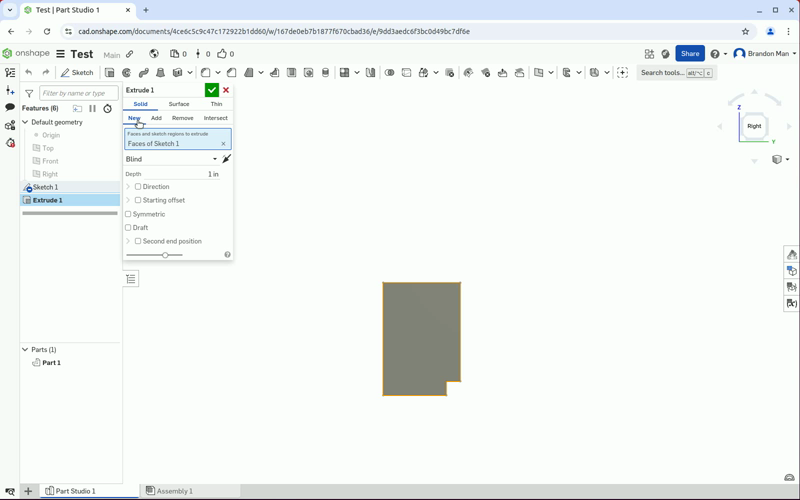
key(tab, 4)
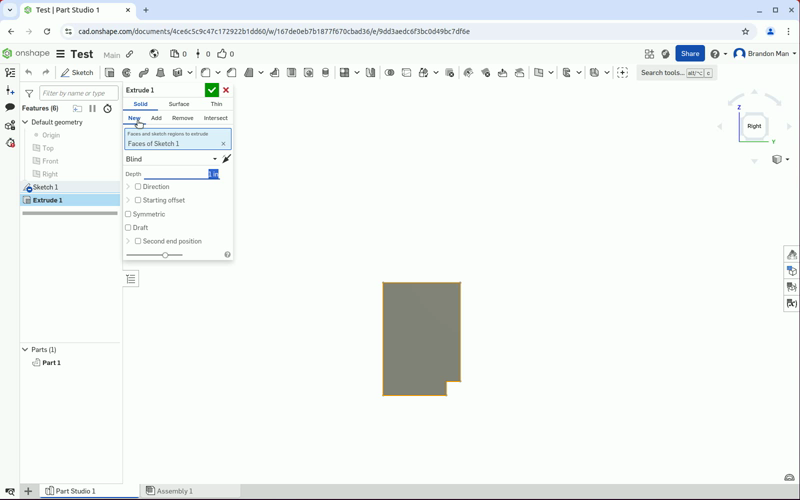
text(0.481)
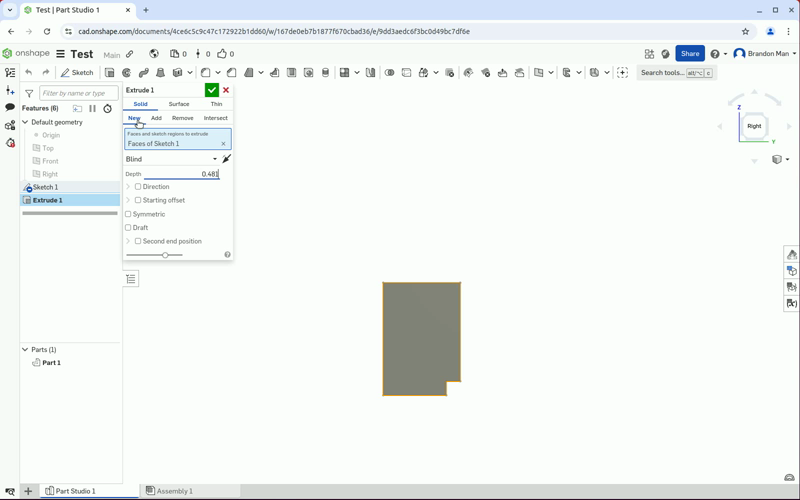
key(enter)
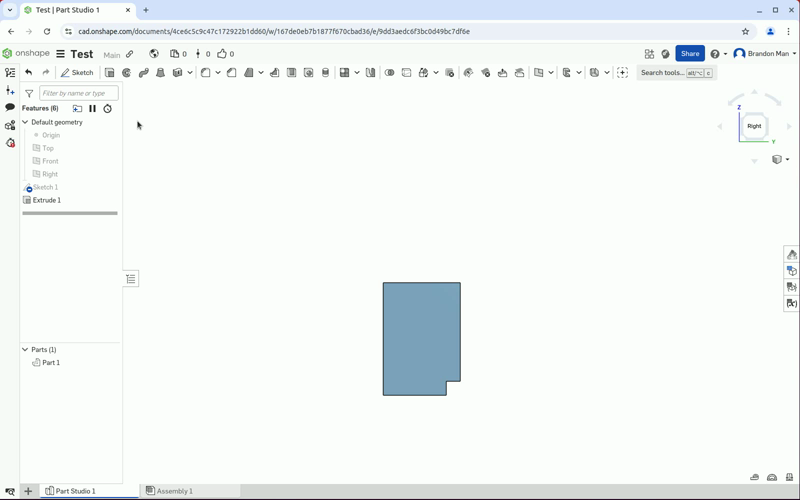
key(shift+h)
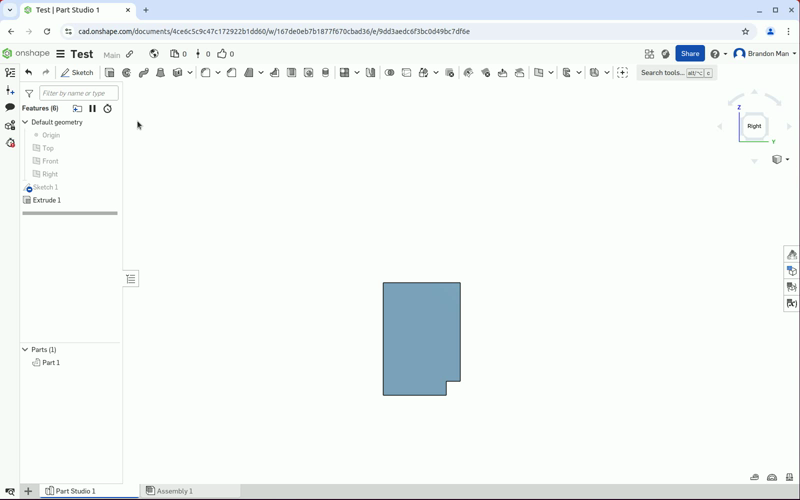
key(shift+h)
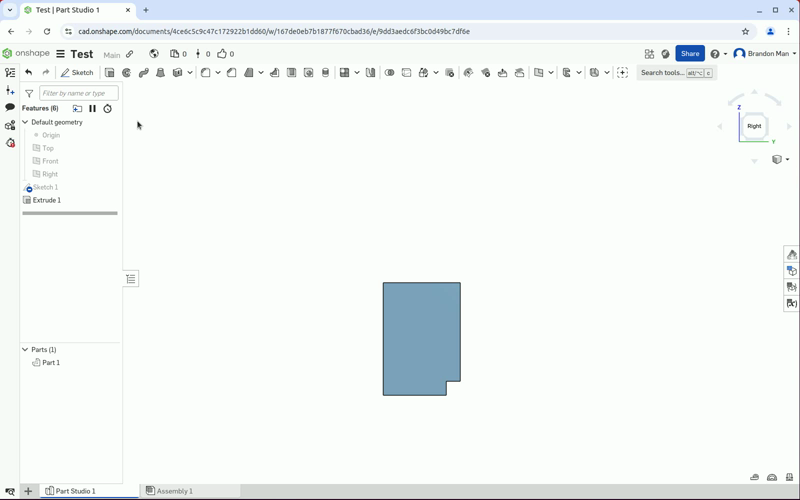
mouse_move(73, 189)
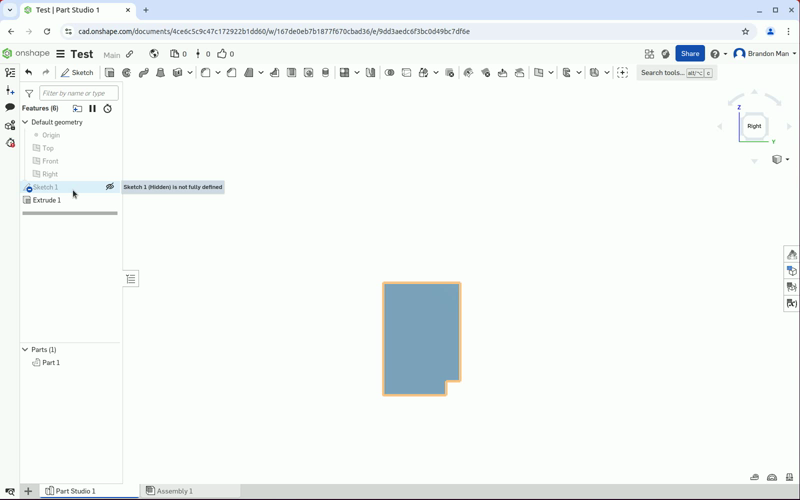
click(73, 189)
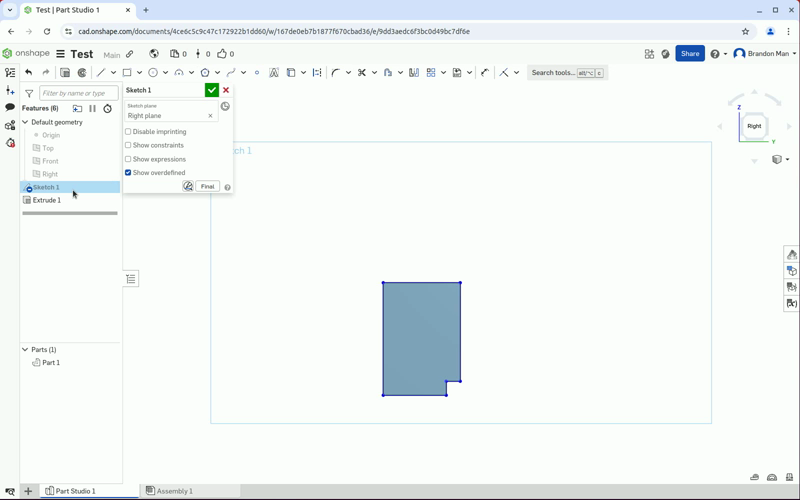
mouse_move(229, 92)
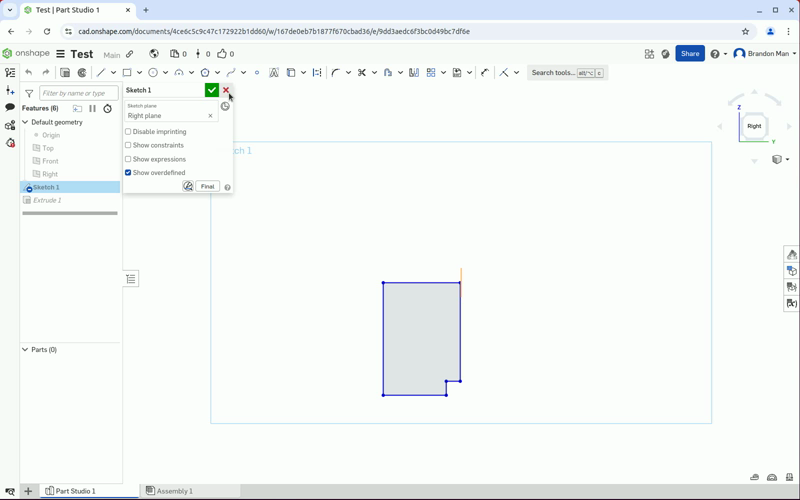
click(229, 92)
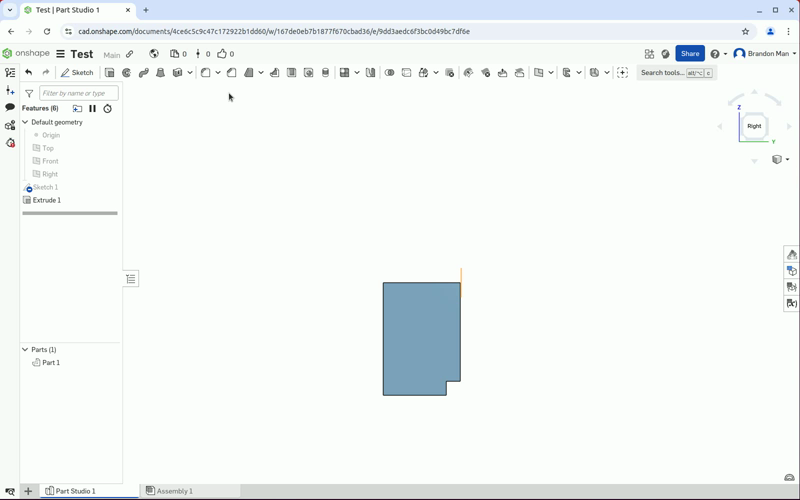
mouse_move(541, 75)
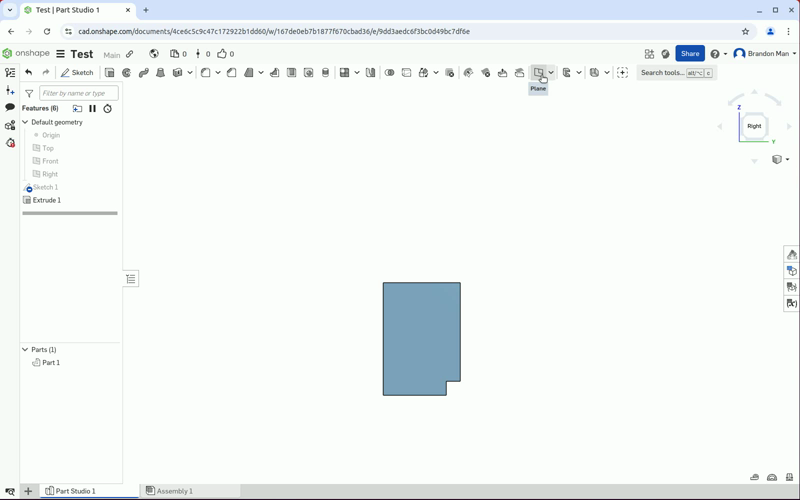
click(541, 75)
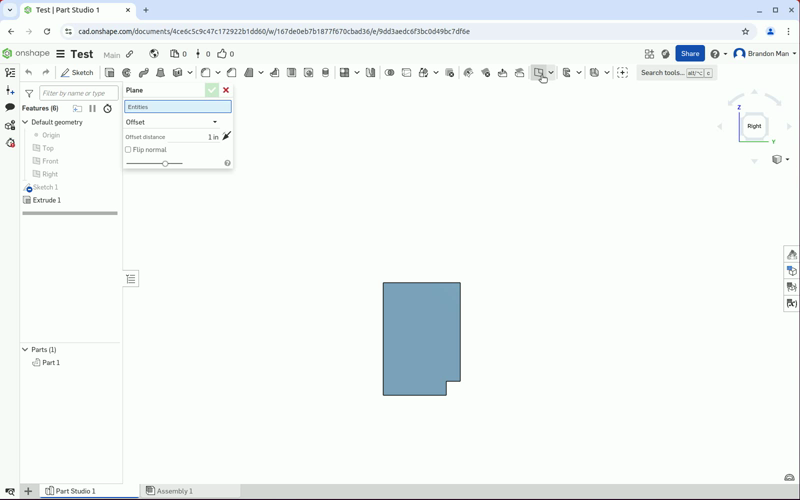
mouse_move(73, 176)
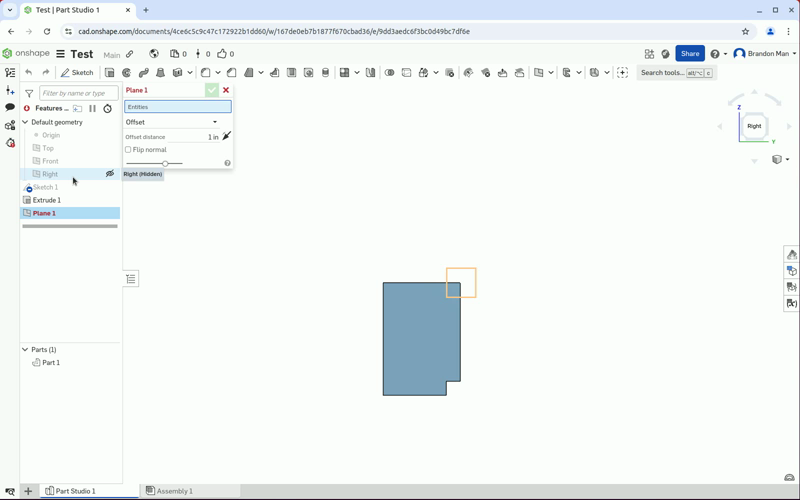
click(73, 176)
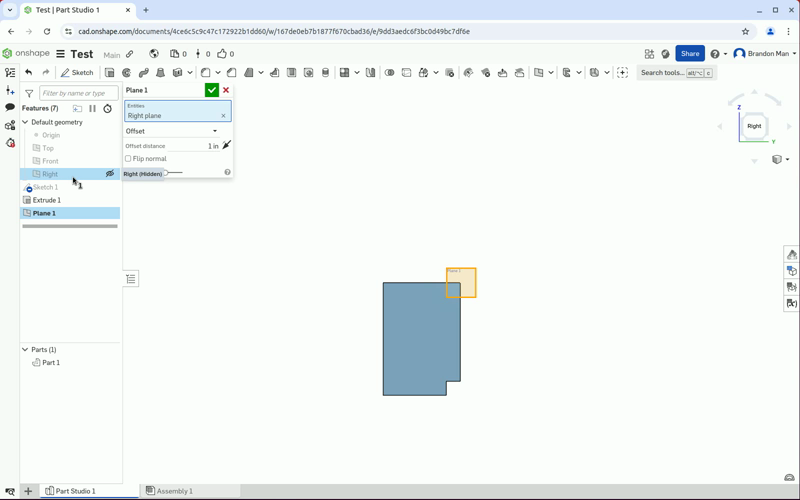
key(tab, 2)
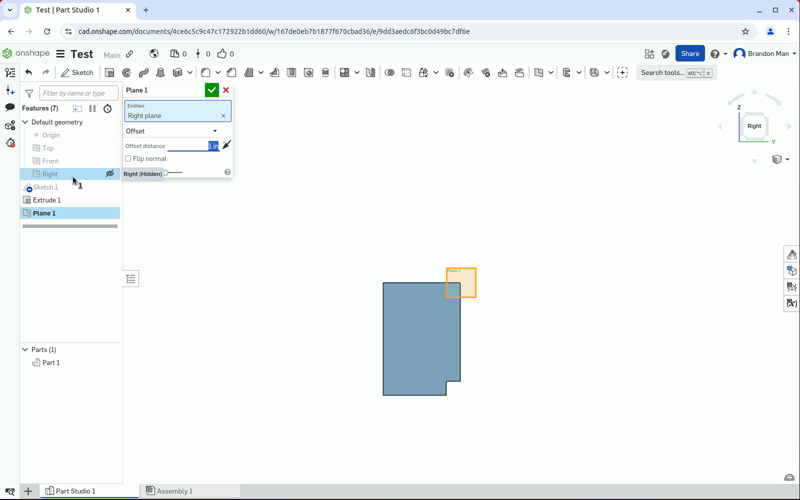
text(0.493)
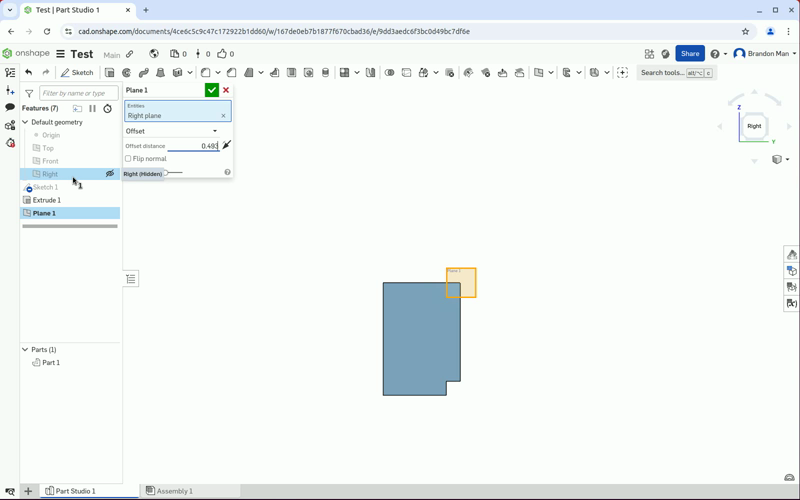
key(enter, 2)
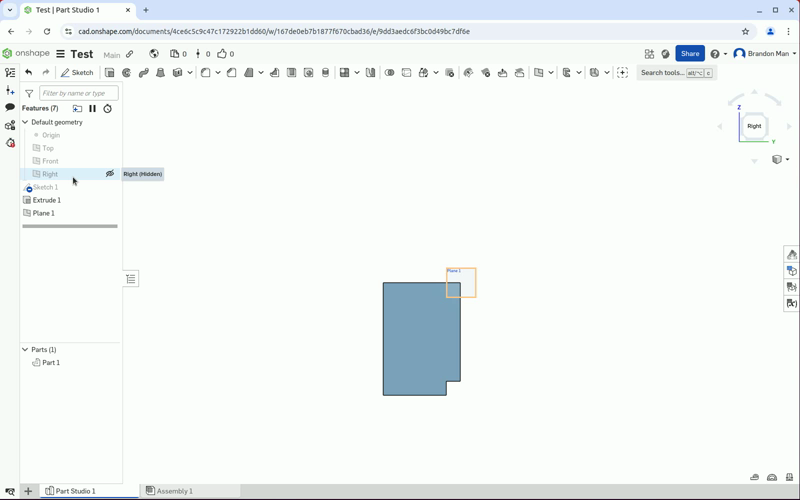
key(shift+s)
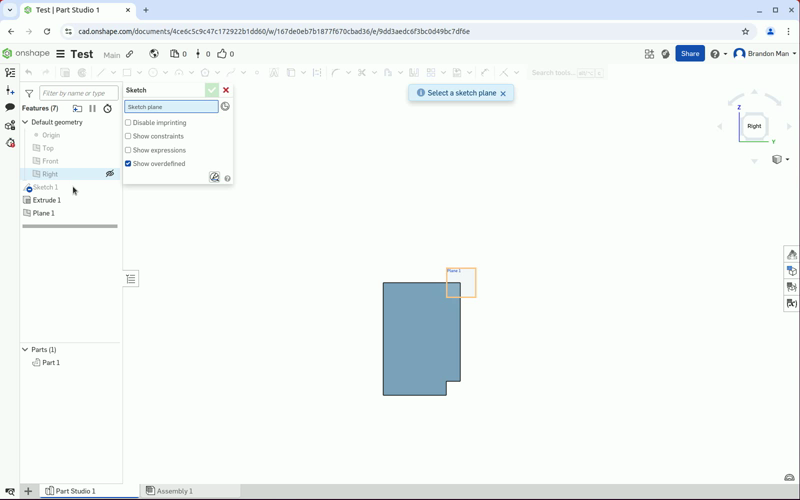
mouse_move(73, 215)
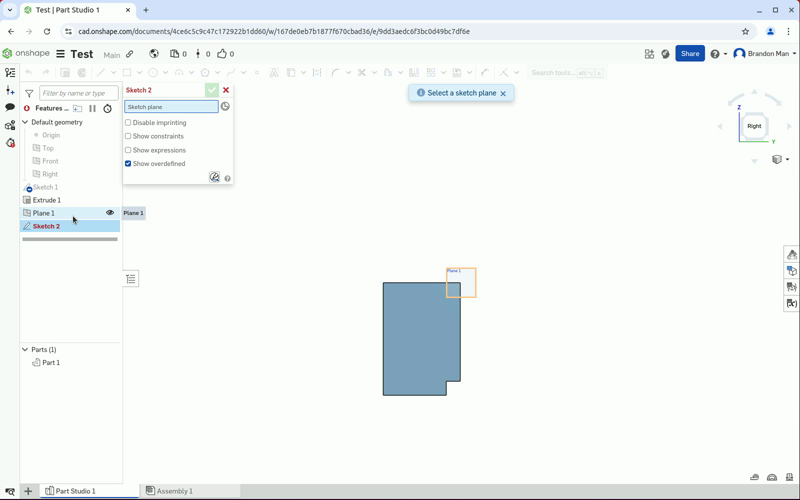
click(73, 215)
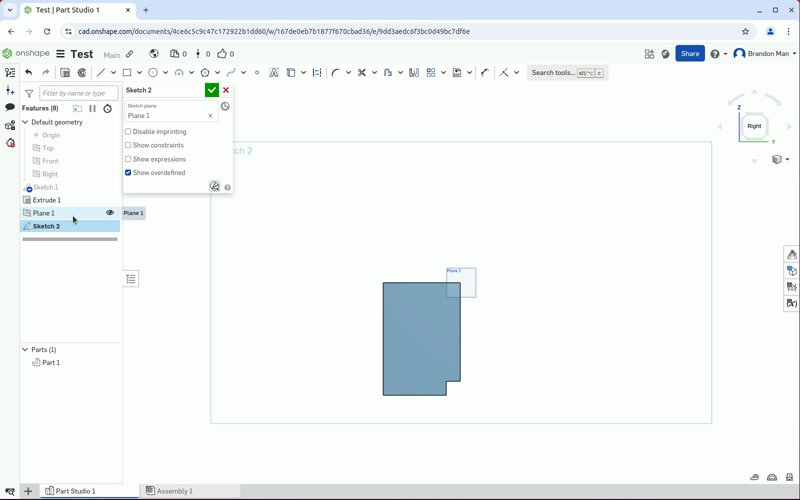
mouse_move(73, 352)
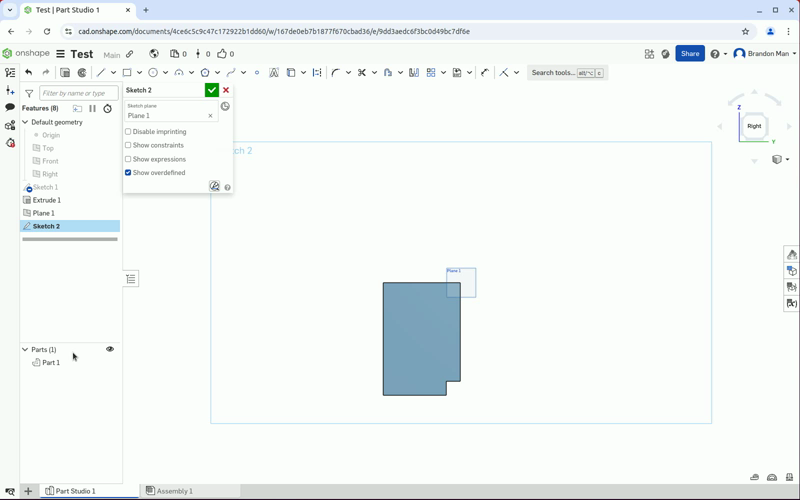
key(y)
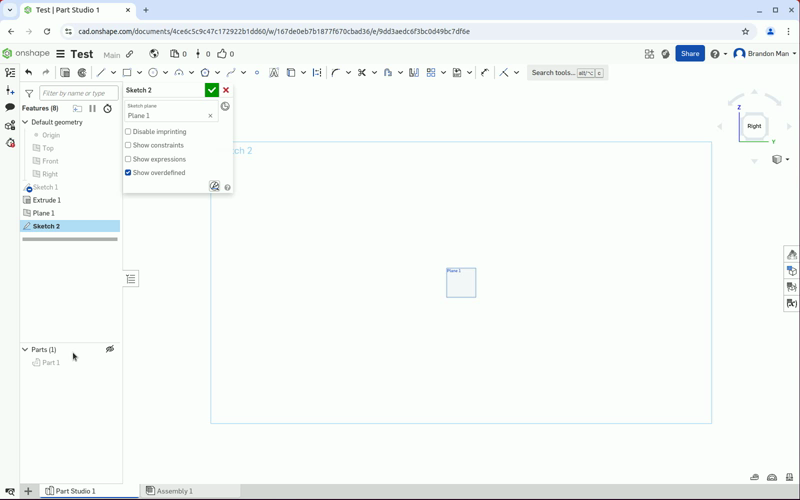
key(l)
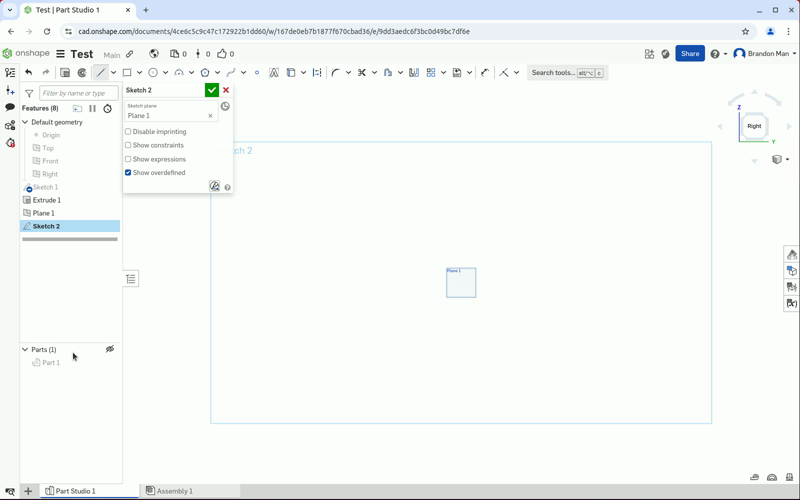
key_down(shift)
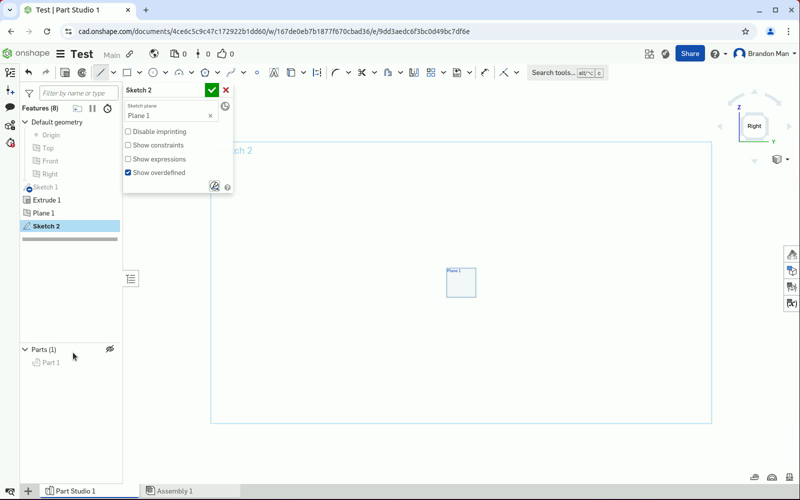
mouse_move(383, 325)
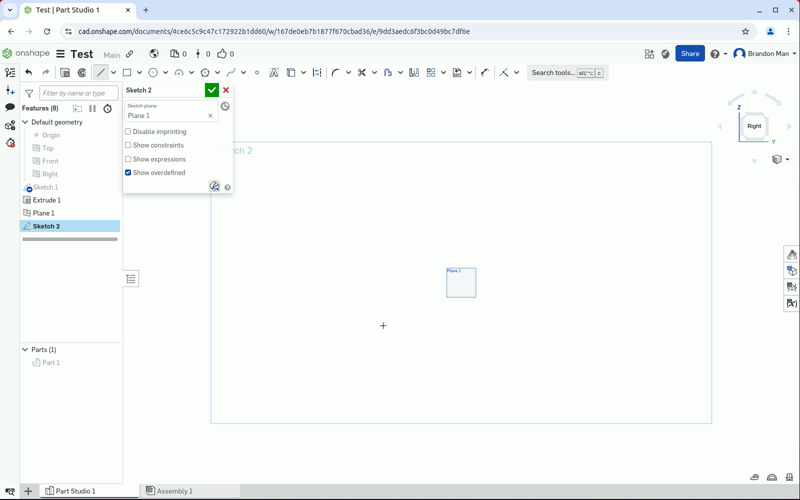
click(383, 325)
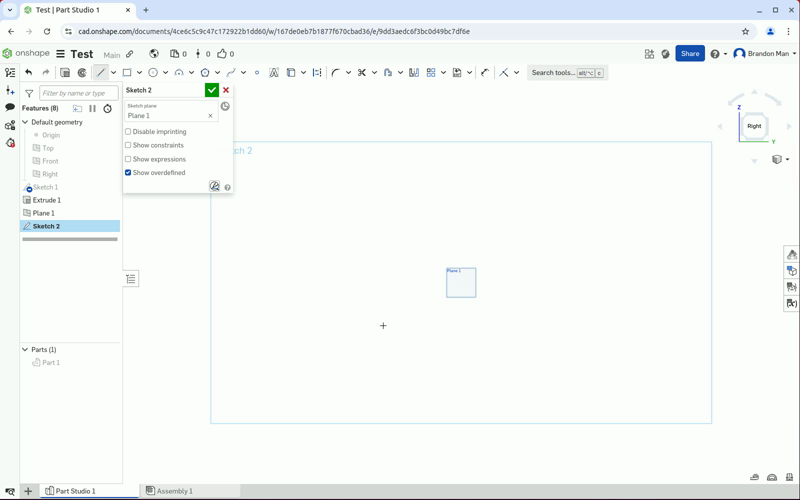
key_up(shift)
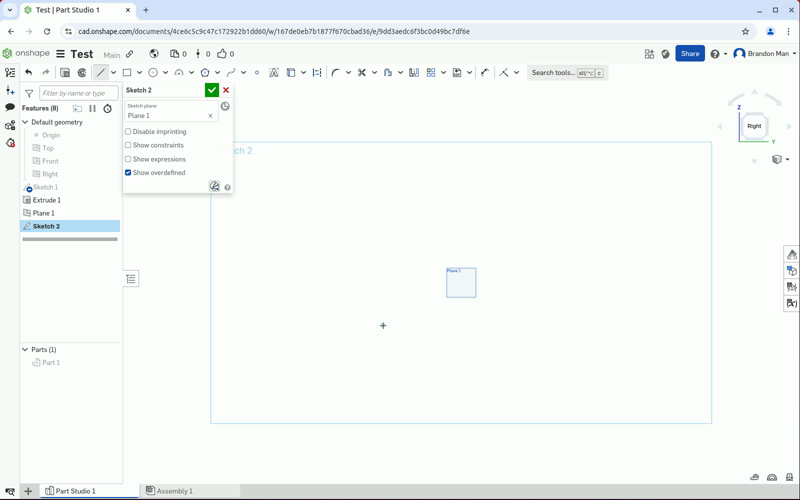
key_down(shift)
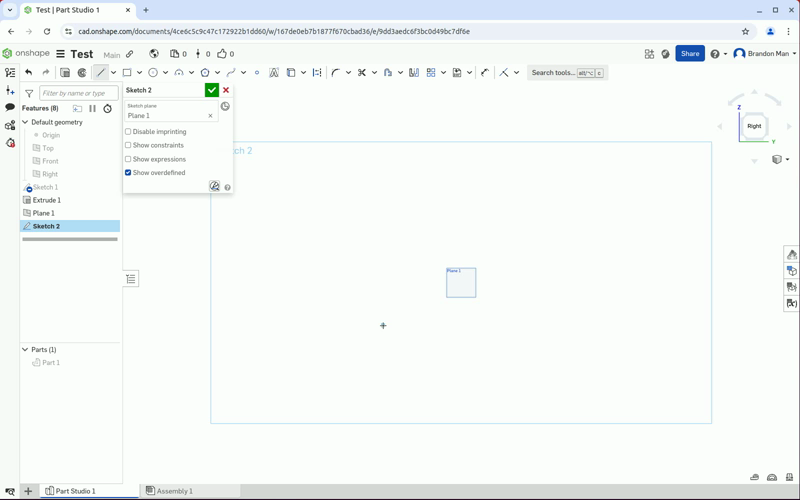
mouse_move(461, 345)
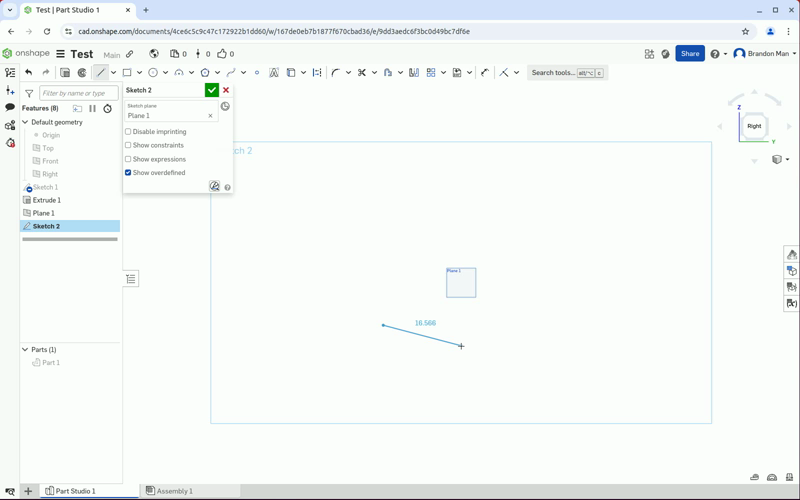
click(461, 345)
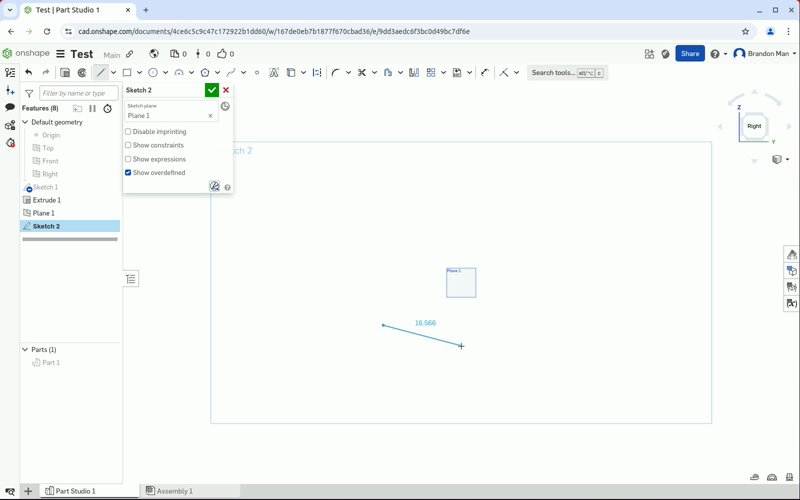
key_up(shift)
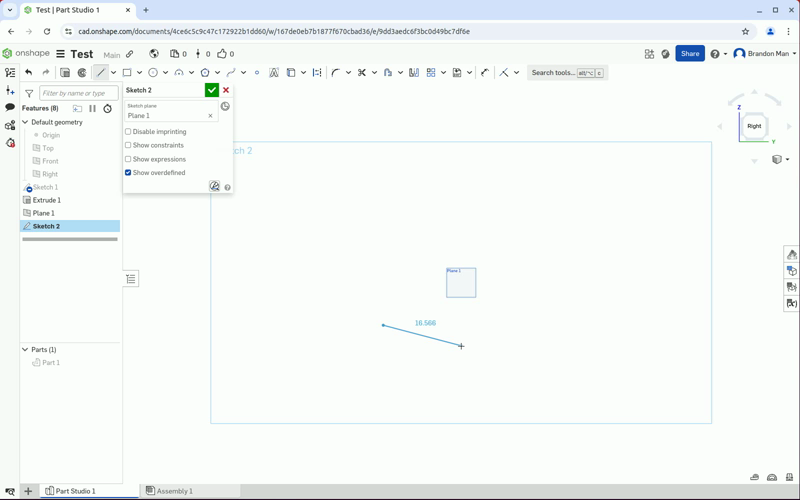
key_down(shift)
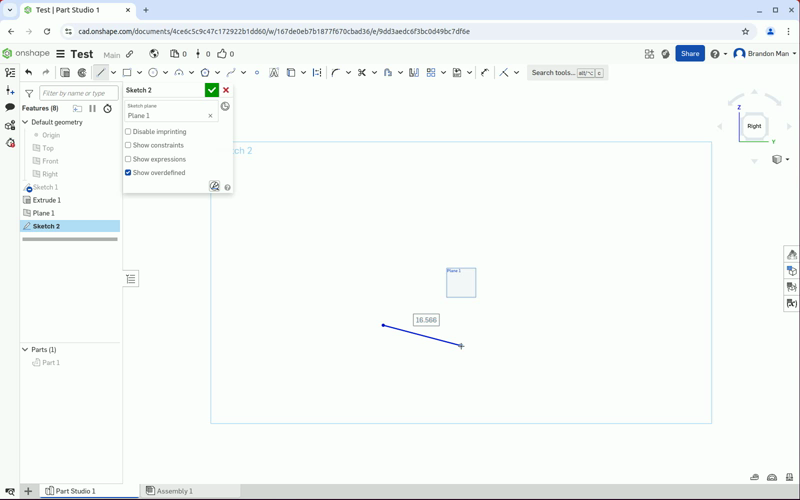
mouse_move(491, 345)
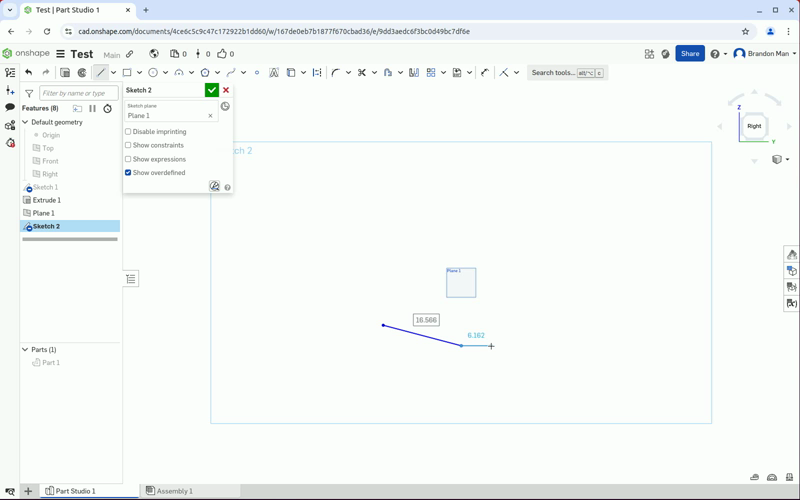
mouse_move(461, 342)
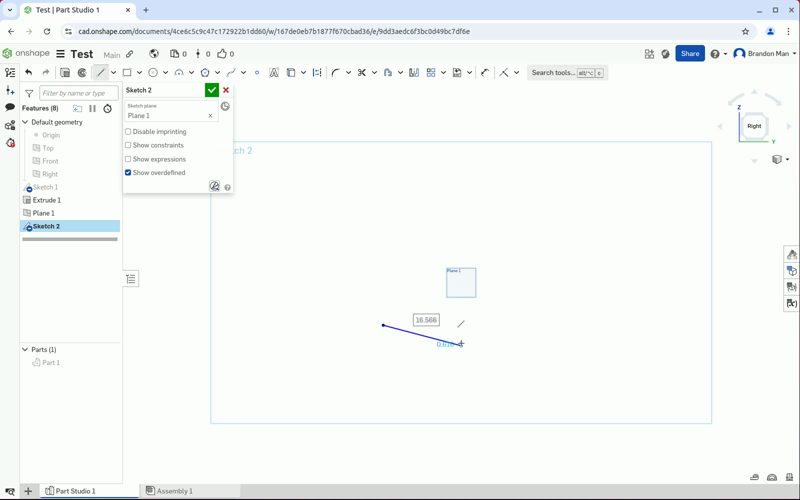
scroll(6)
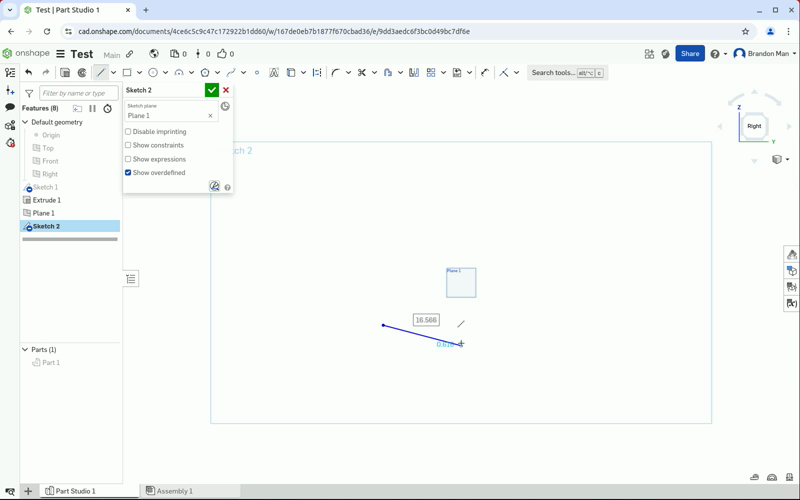
scroll(6)
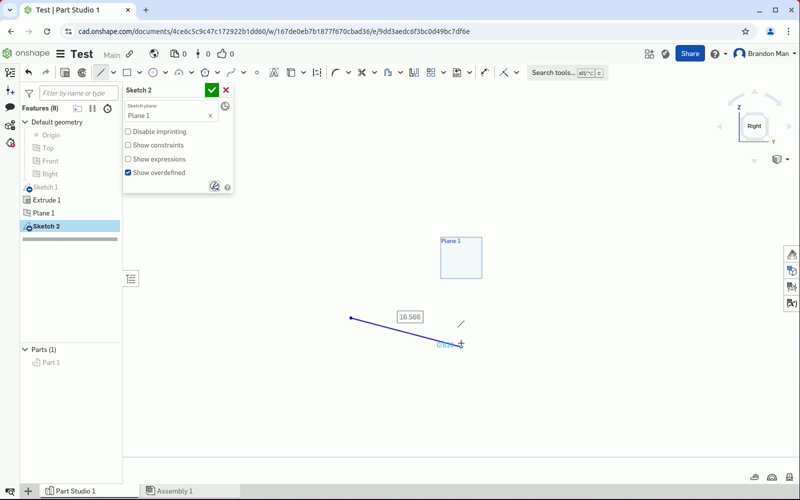
scroll(6)
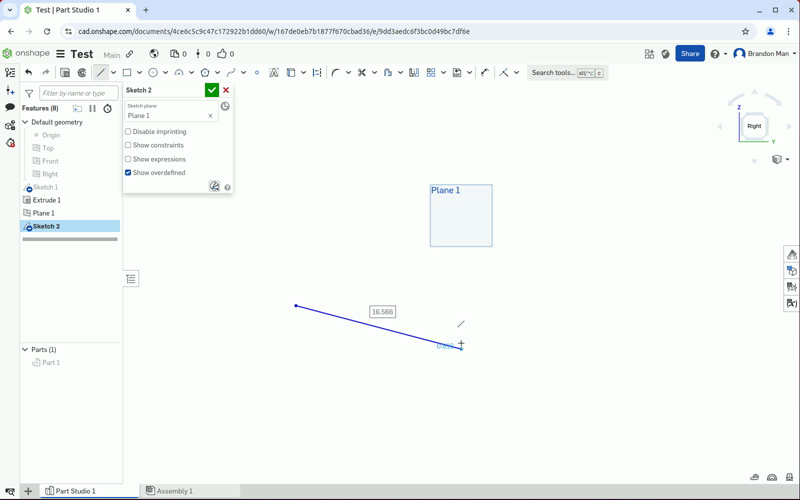
scroll(6)
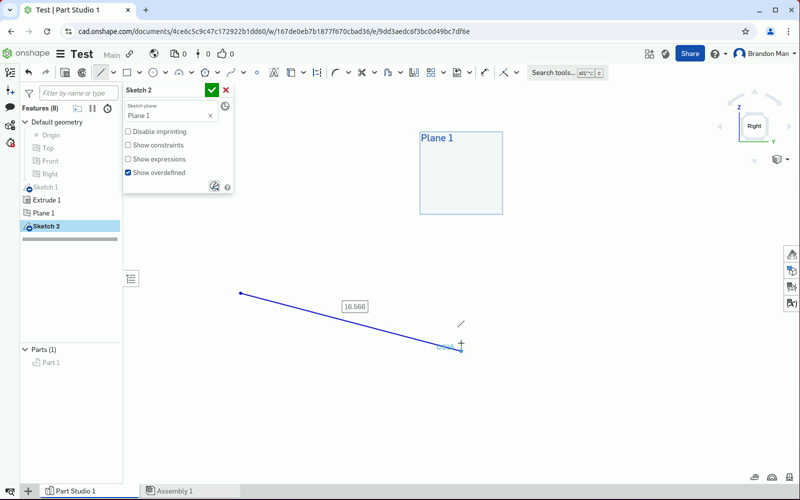
scroll(6)
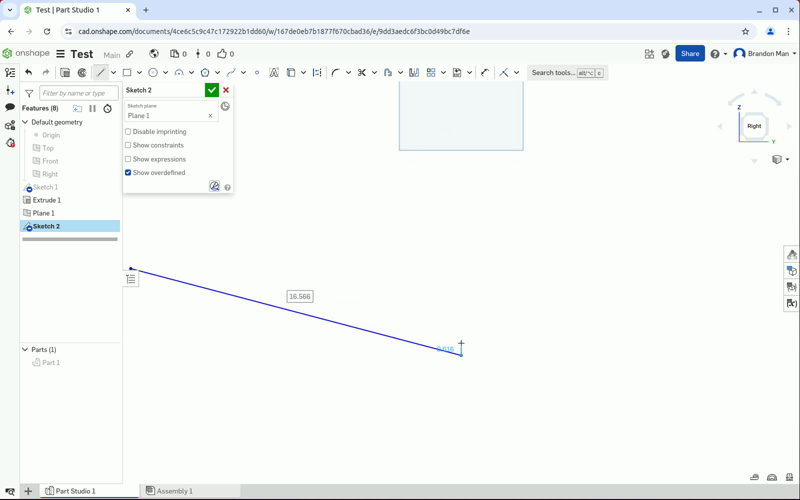
scroll(6)
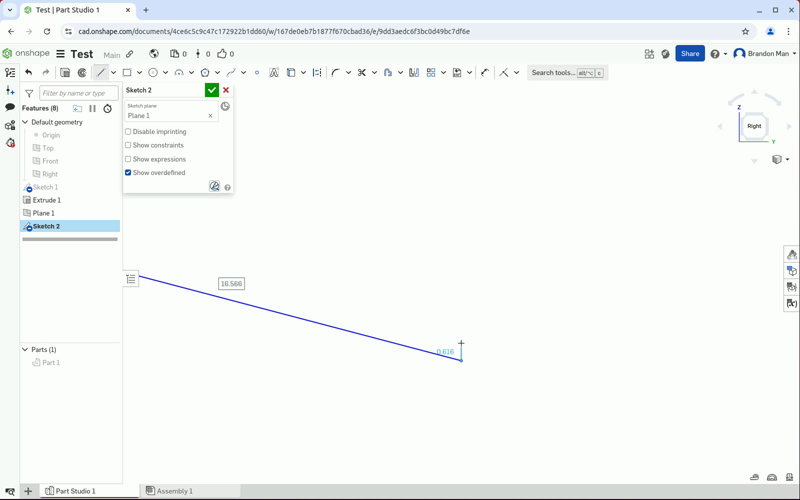
scroll(6)
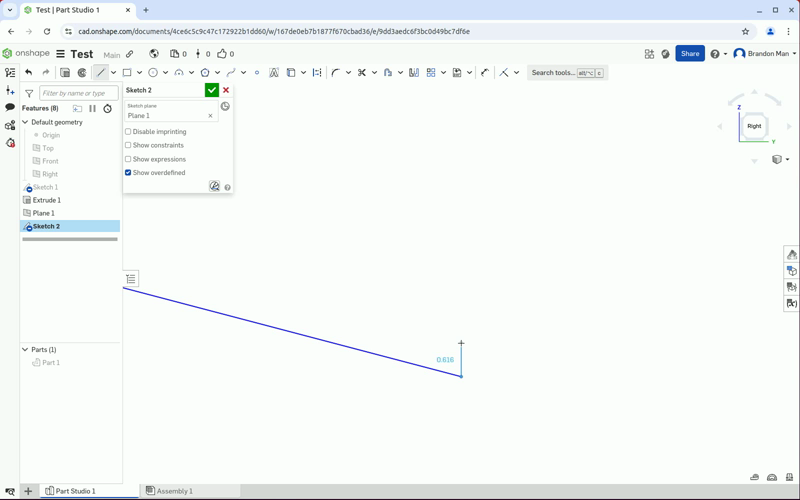
click(461, 342)
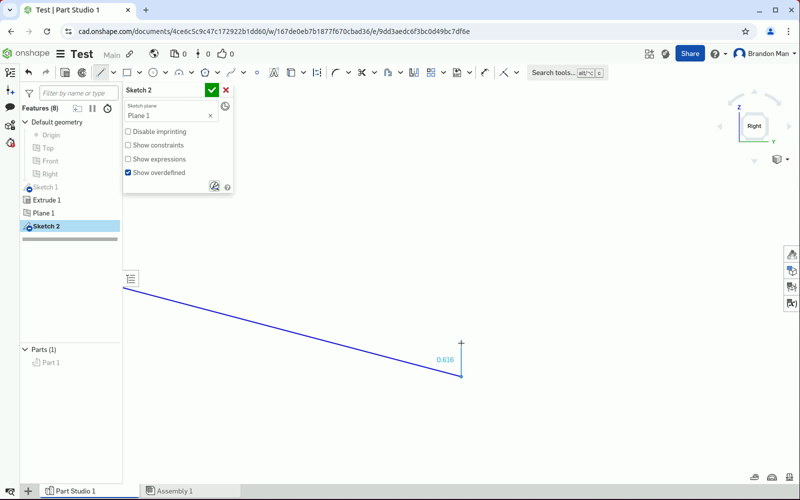
scroll(-6)
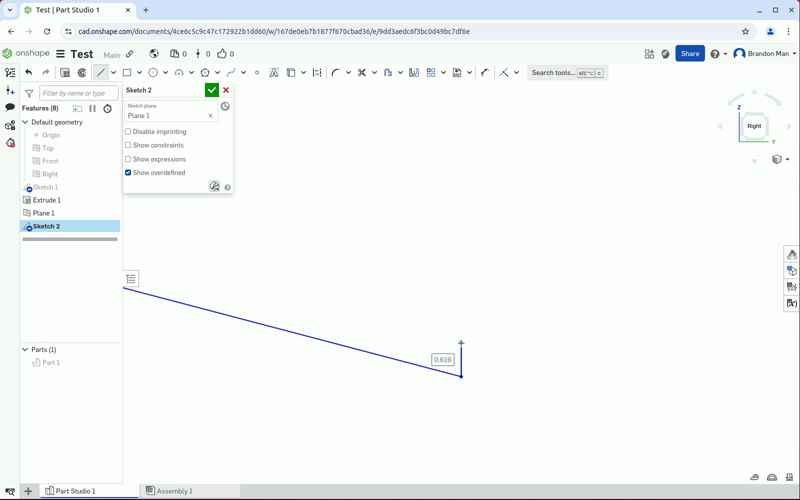
scroll(-6)
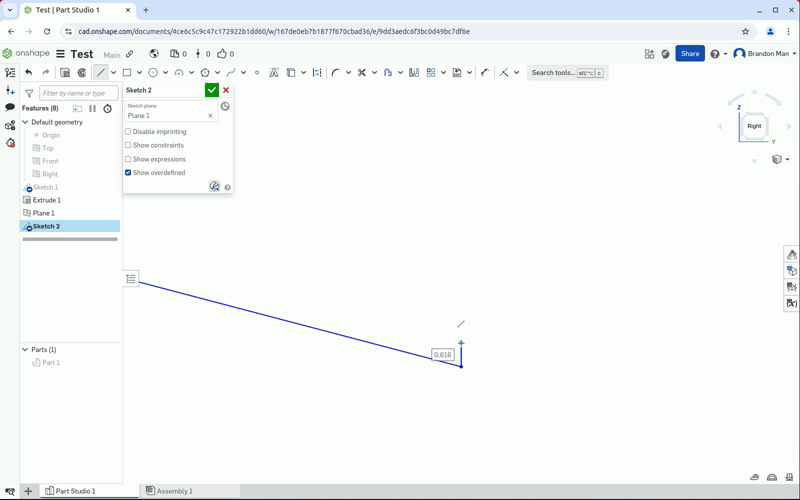
scroll(-6)
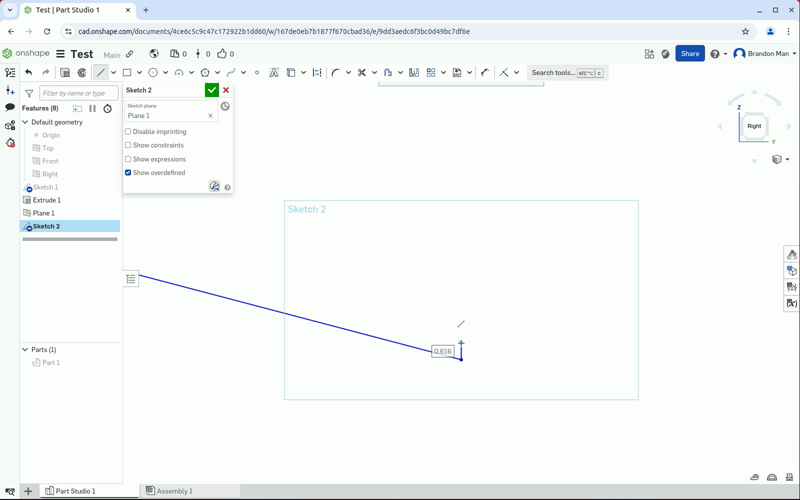
scroll(-6)
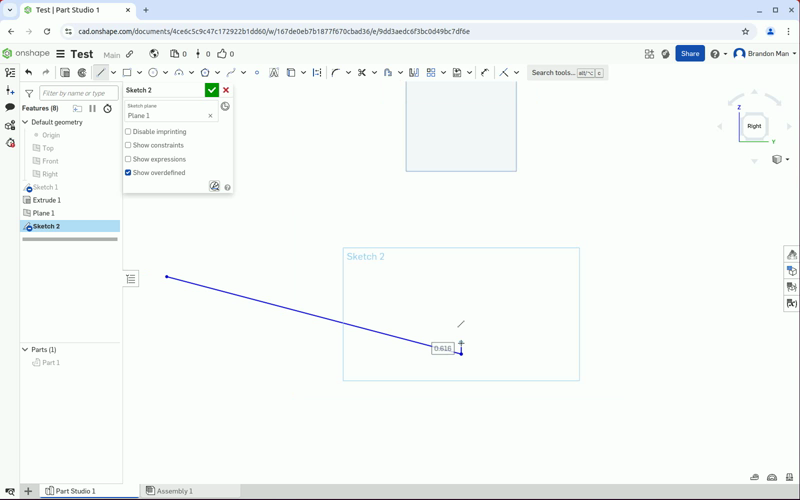
scroll(-6)
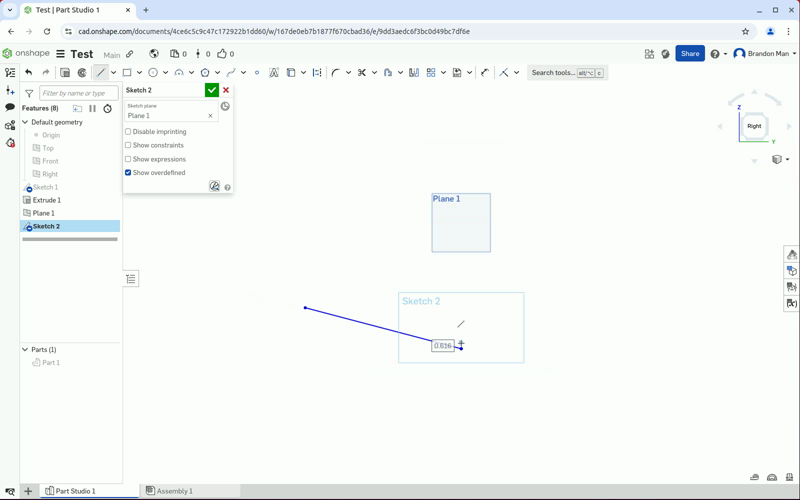
scroll(-6)
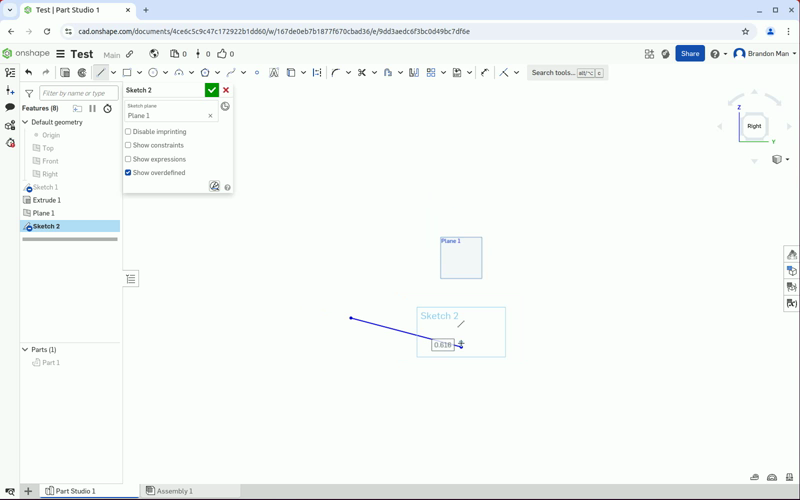
scroll(-6)
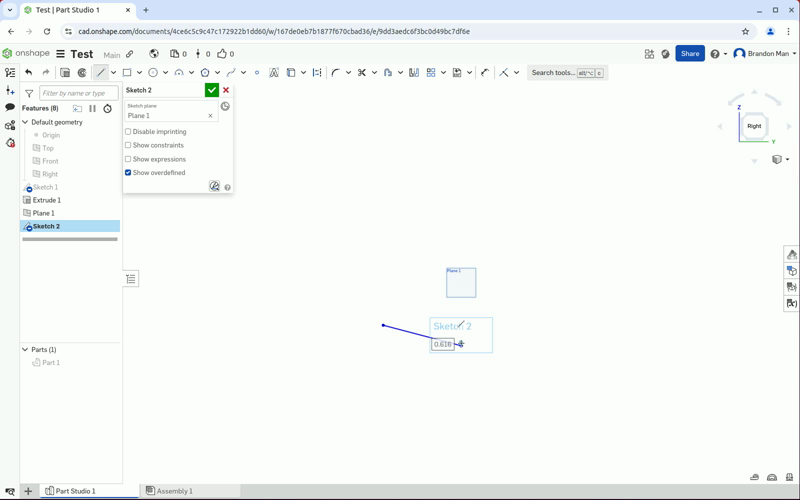
key_up(shift)
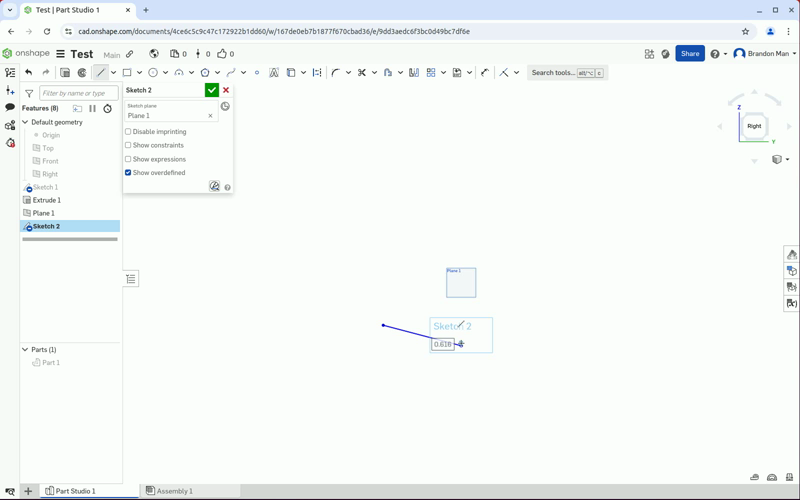
key_down(shift)
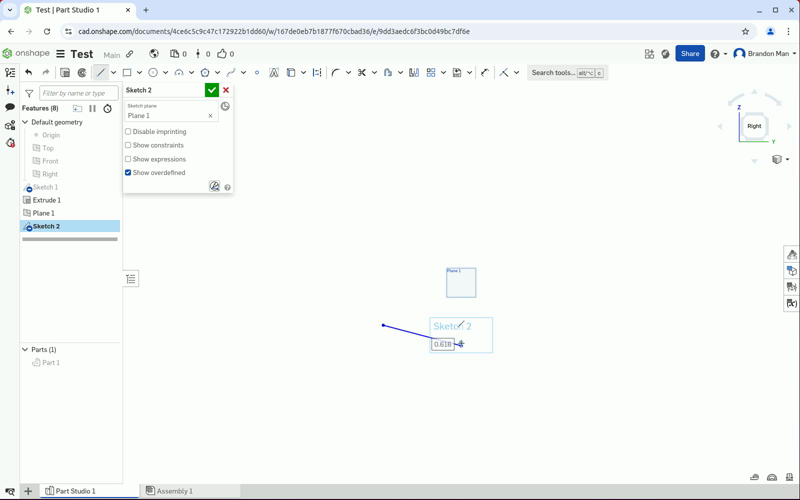
mouse_move(383, 322)
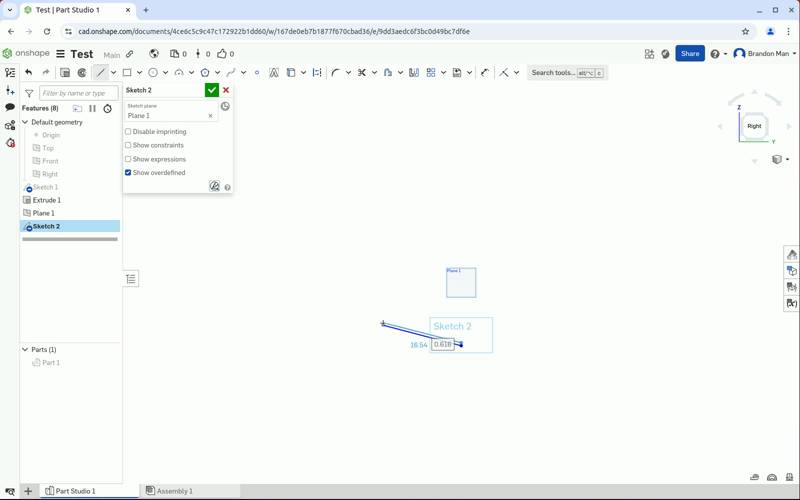
scroll(6)
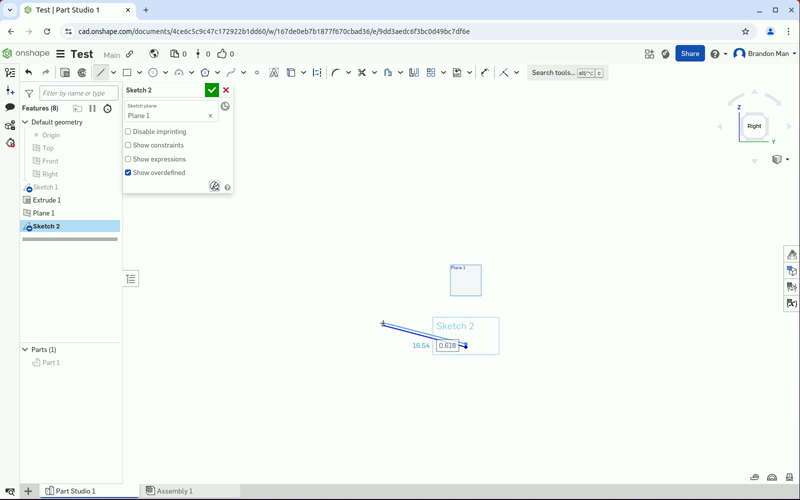
scroll(6)
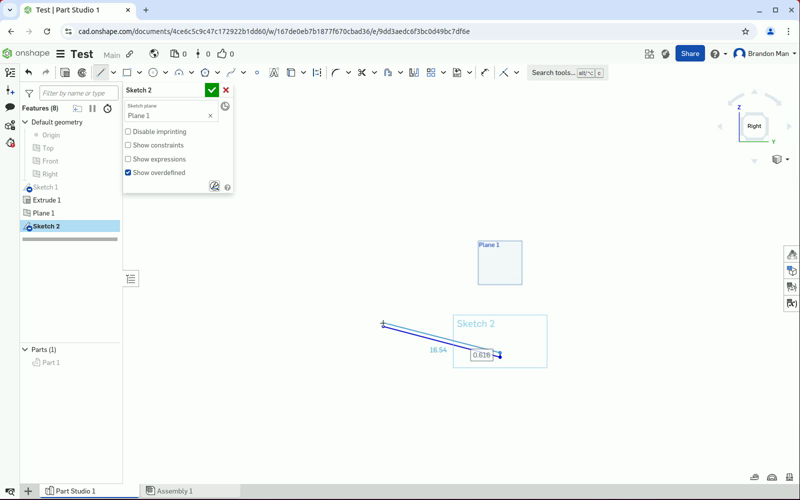
scroll(6)
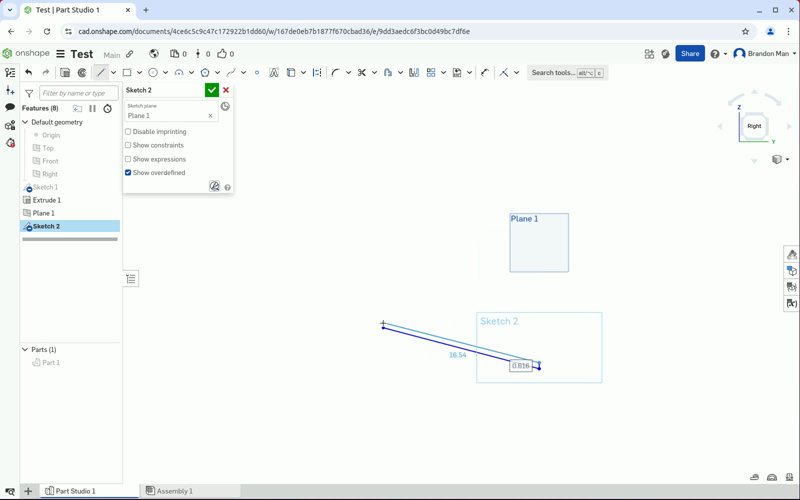
scroll(6)
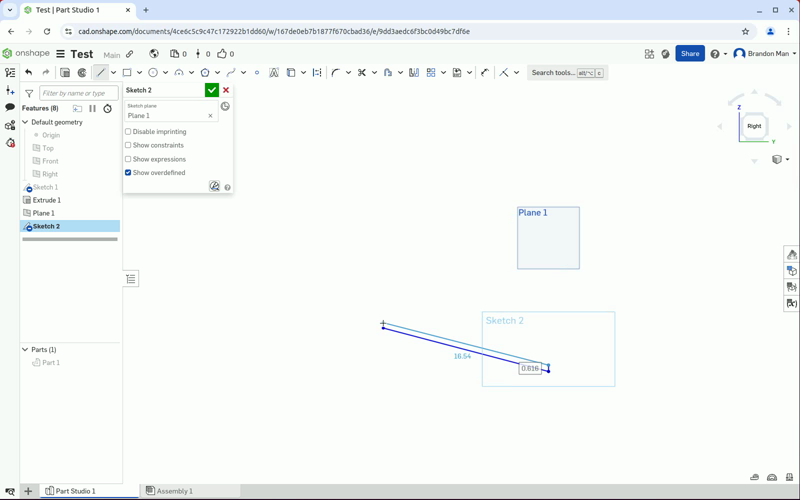
scroll(6)
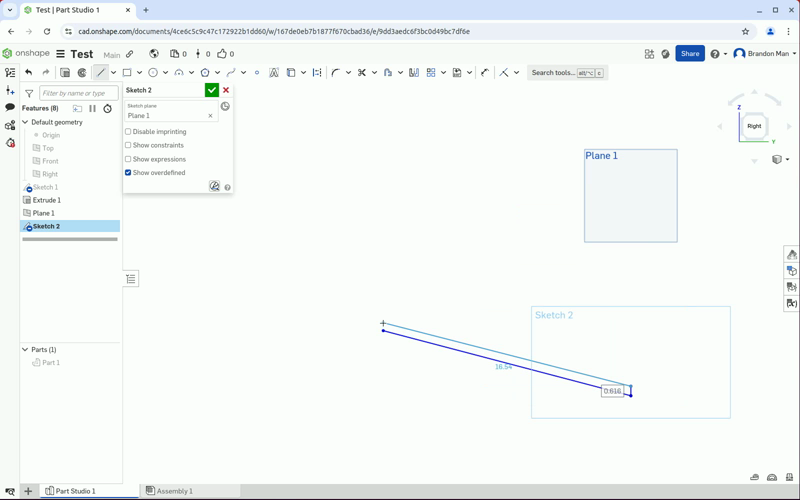
scroll(6)
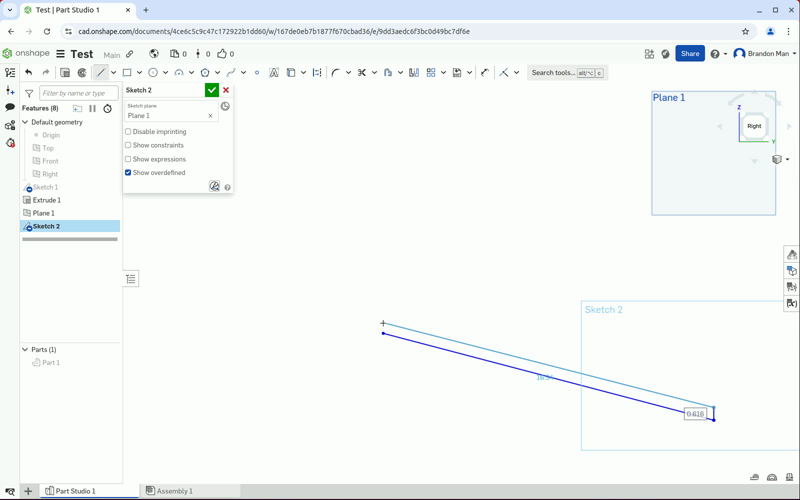
scroll(6)
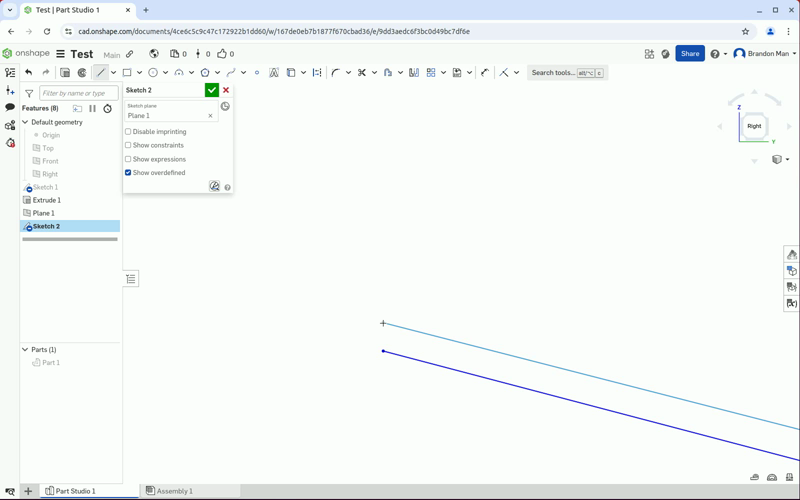
click(383, 322)
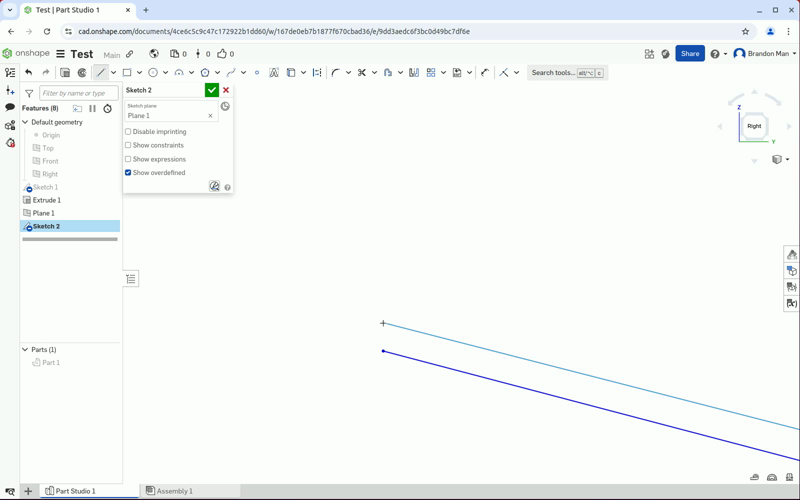
scroll(-6)
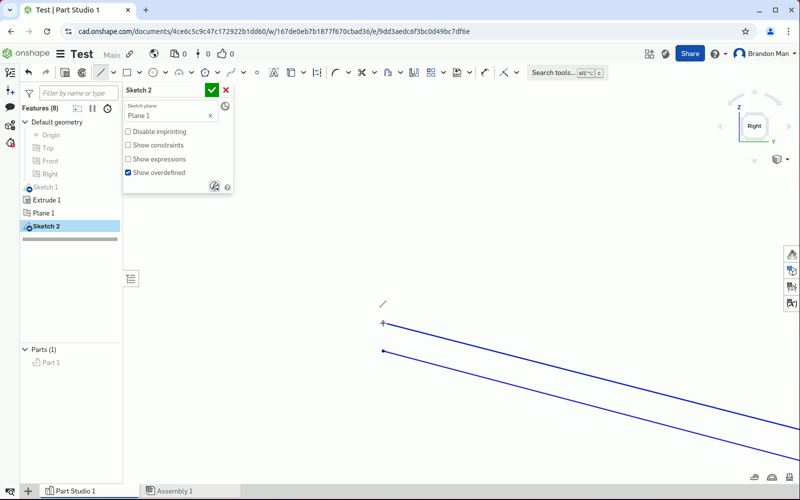
scroll(-6)
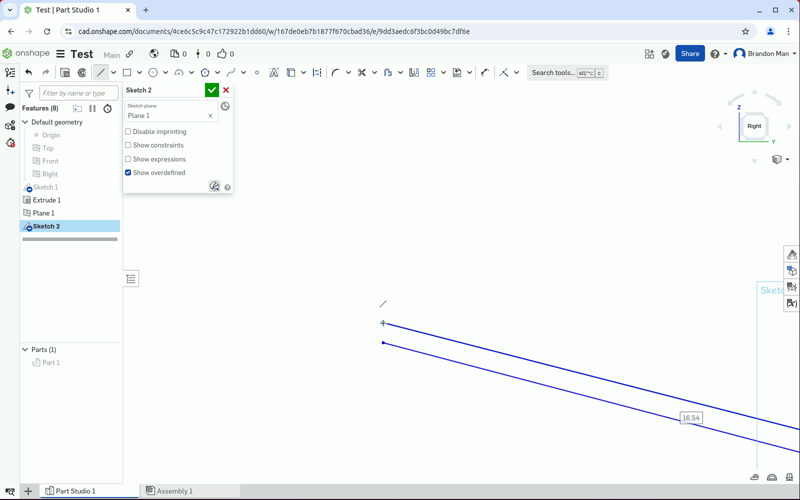
scroll(-6)
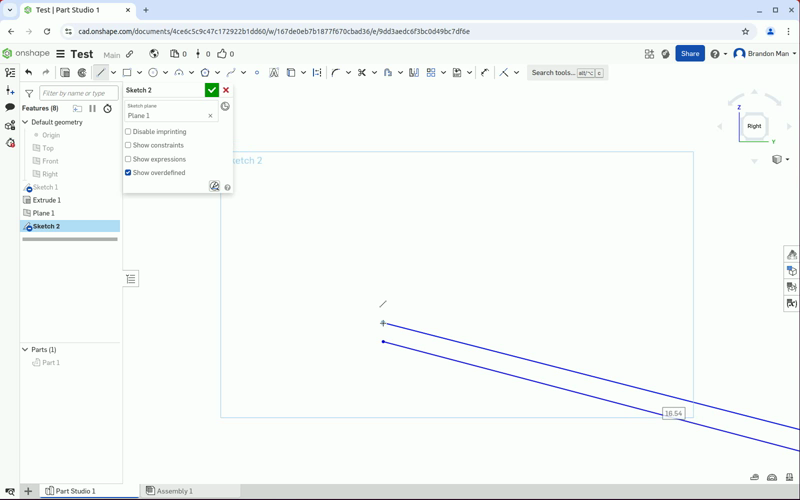
scroll(-6)
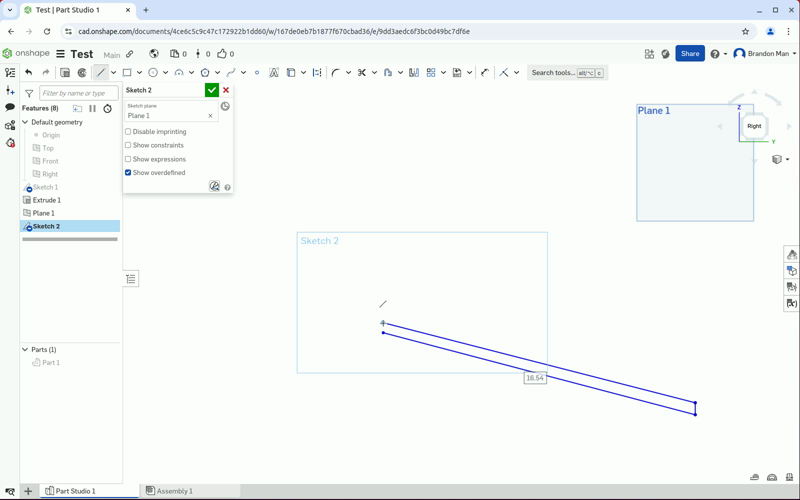
scroll(-6)
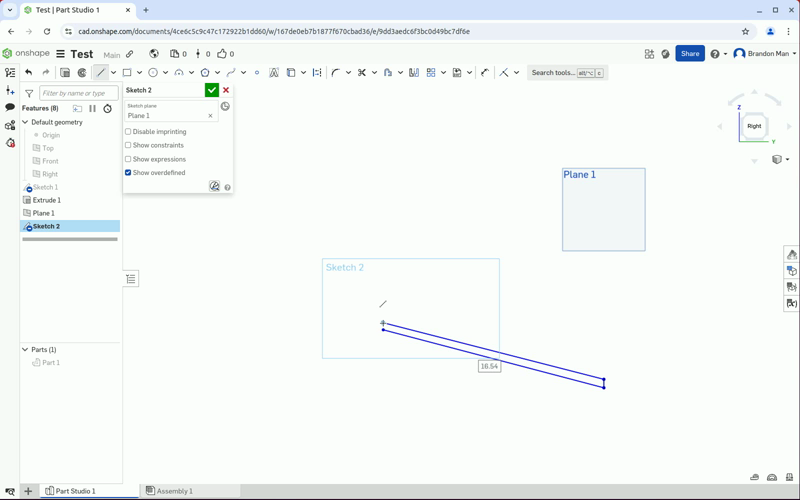
scroll(-6)
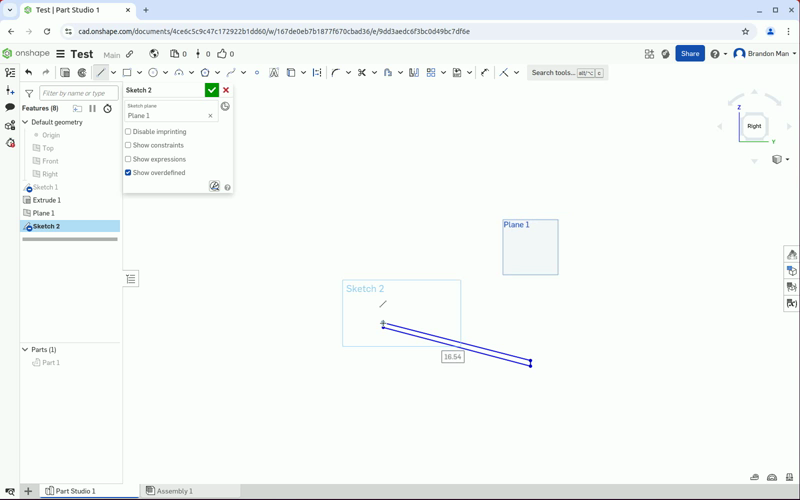
scroll(-6)
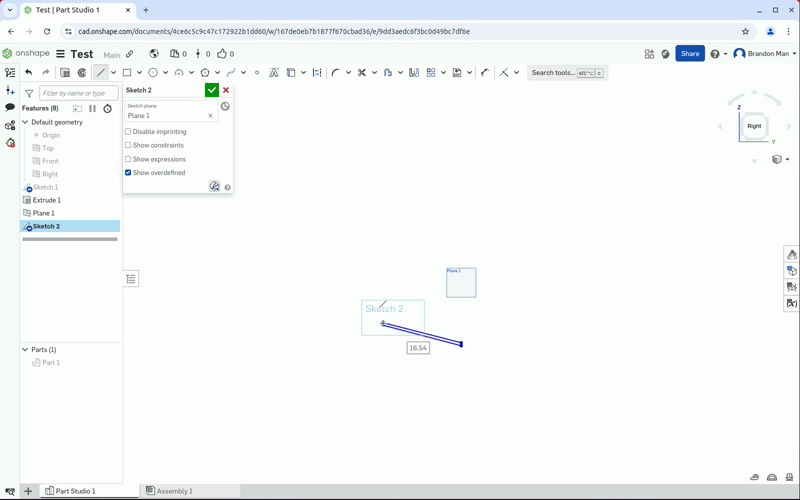
key_up(shift)
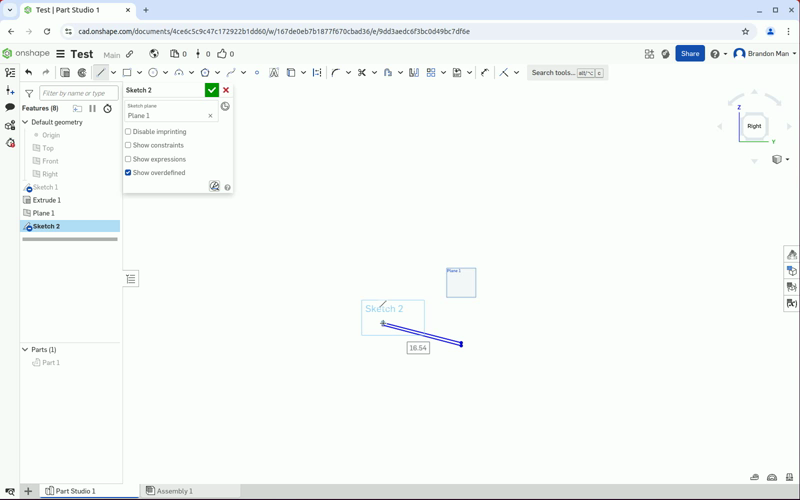
mouse_move(413, 322)
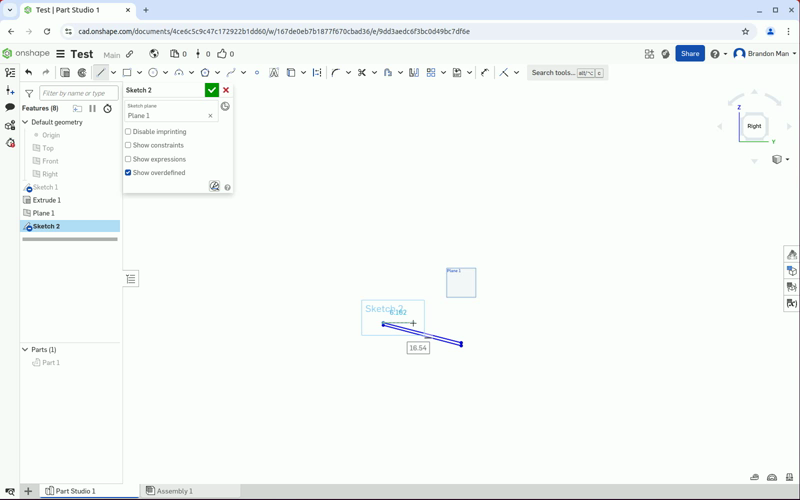
key_down(shift)
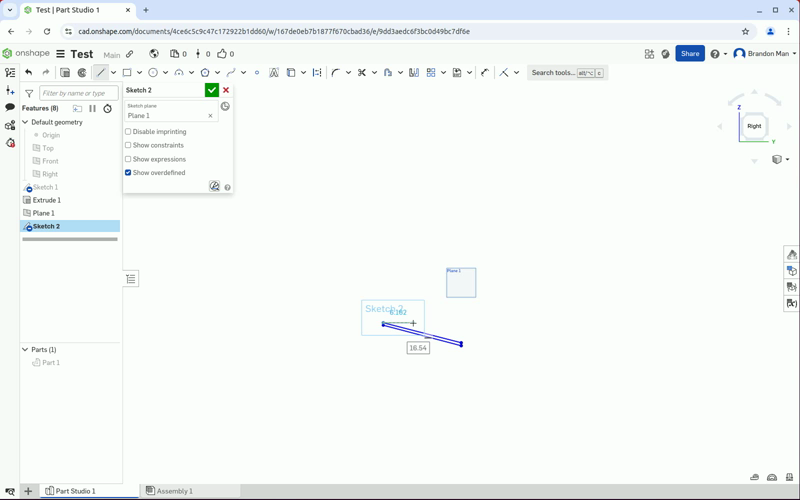
mouse_move(383, 325)
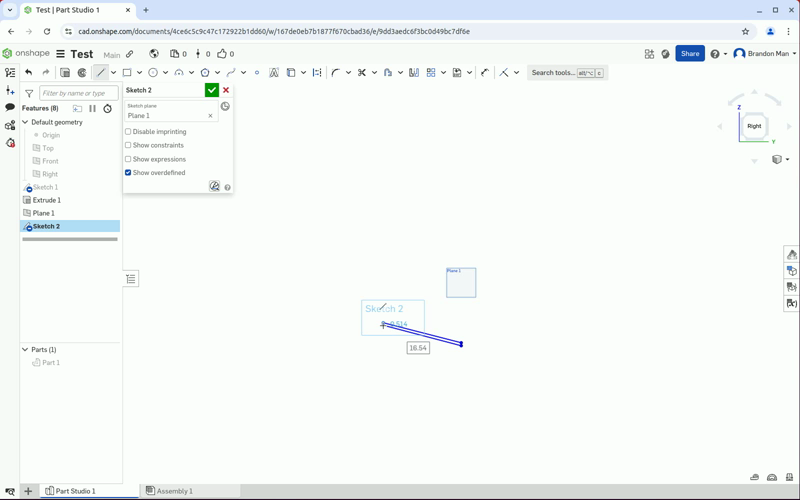
scroll(6)
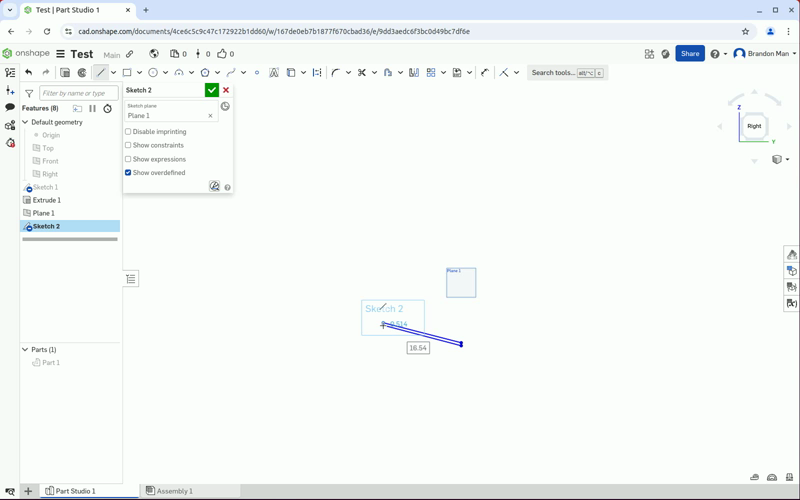
scroll(6)
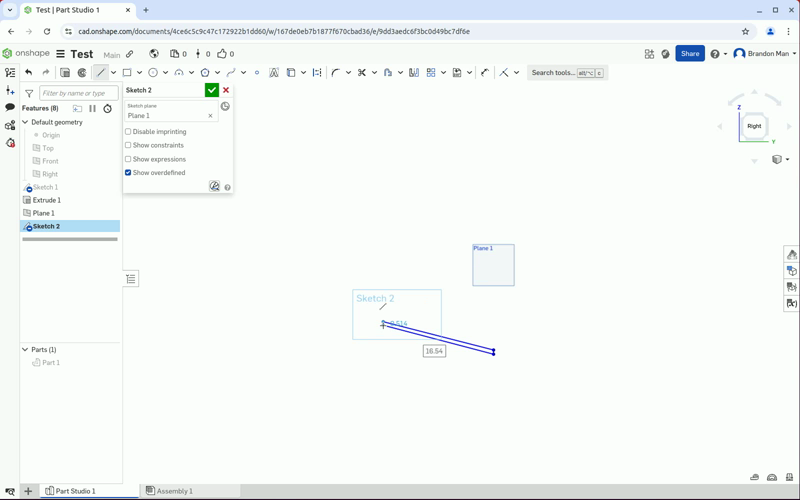
scroll(6)
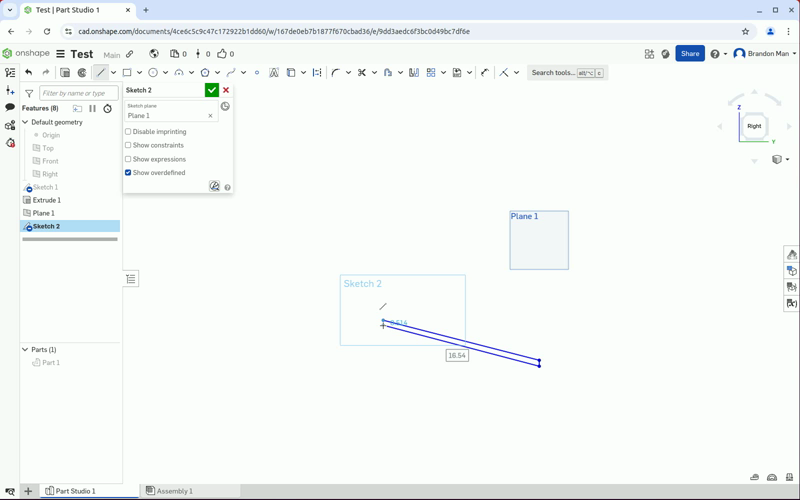
scroll(6)
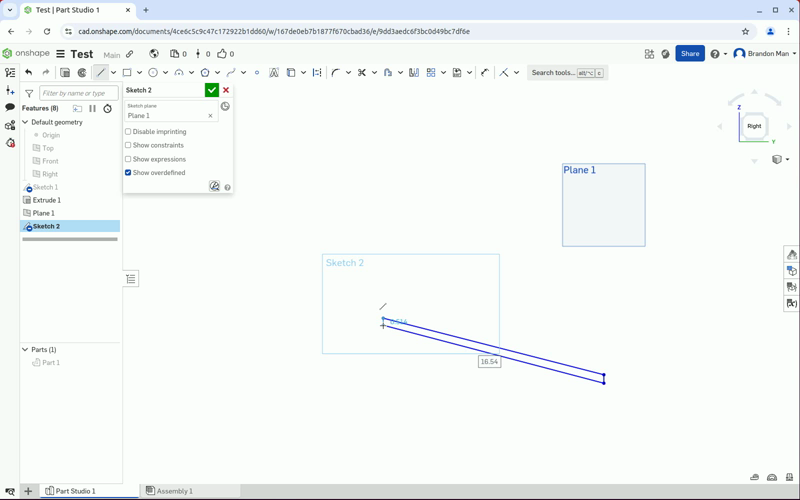
scroll(6)
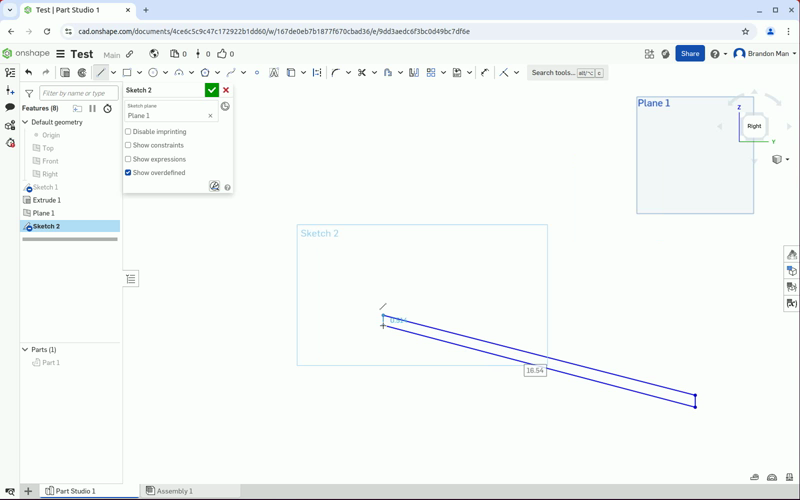
scroll(6)
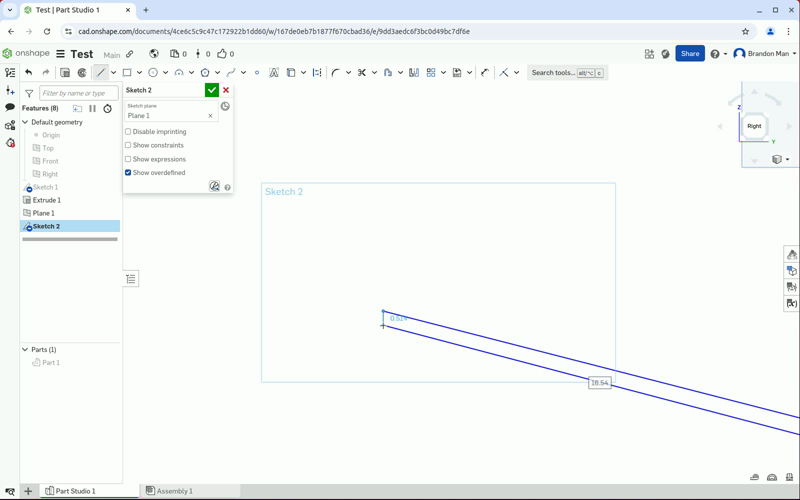
scroll(6)
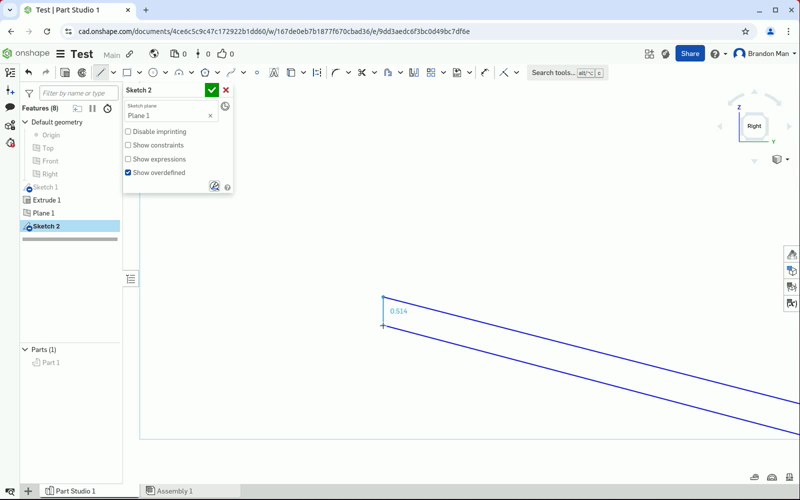
key_up(shift)
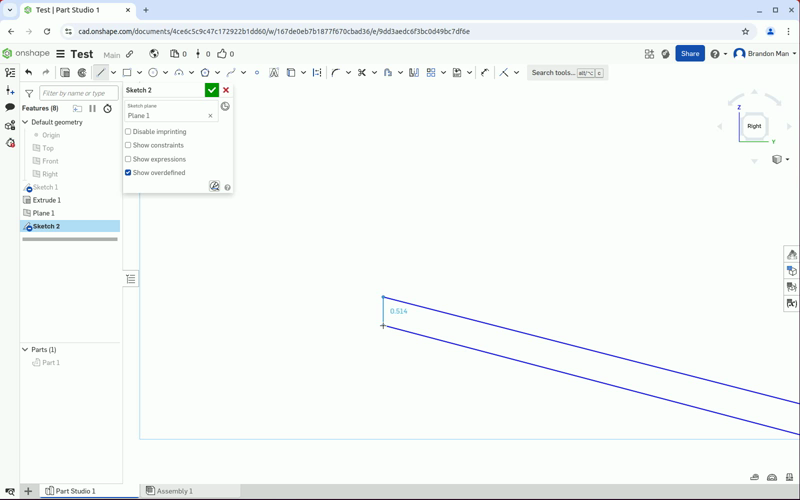
click(383, 325)
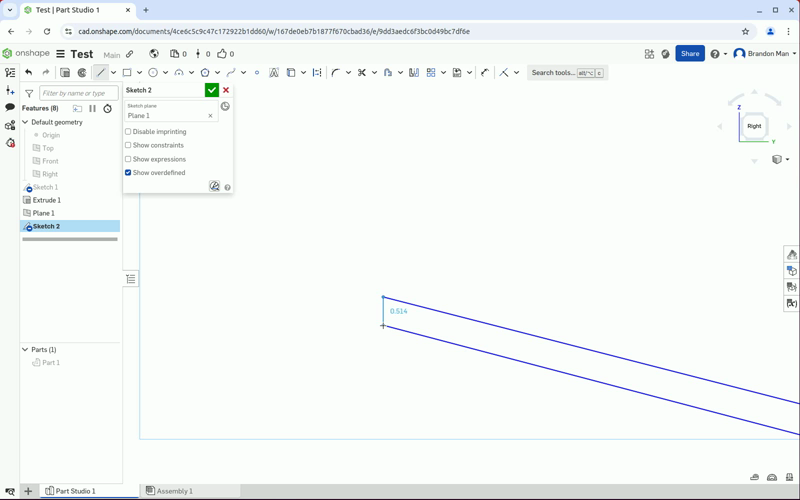
scroll(-6)
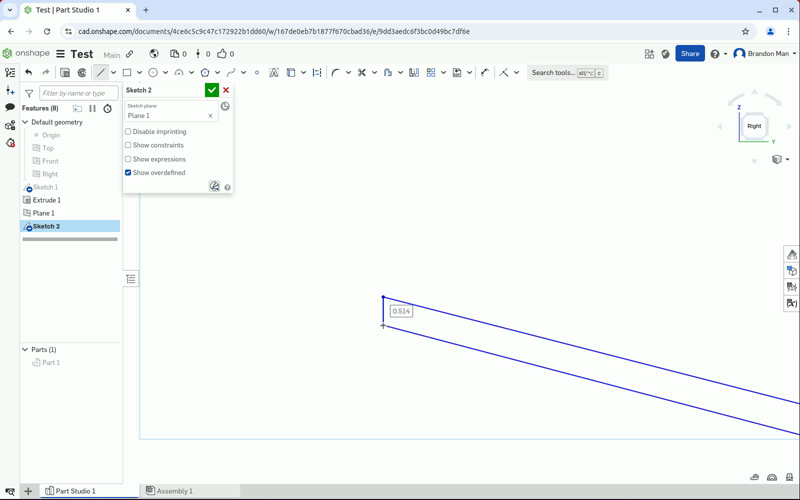
scroll(-6)
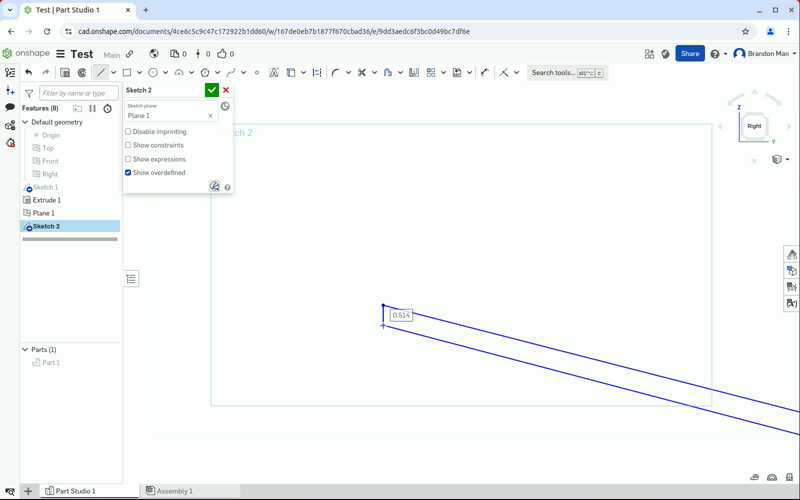
scroll(-6)
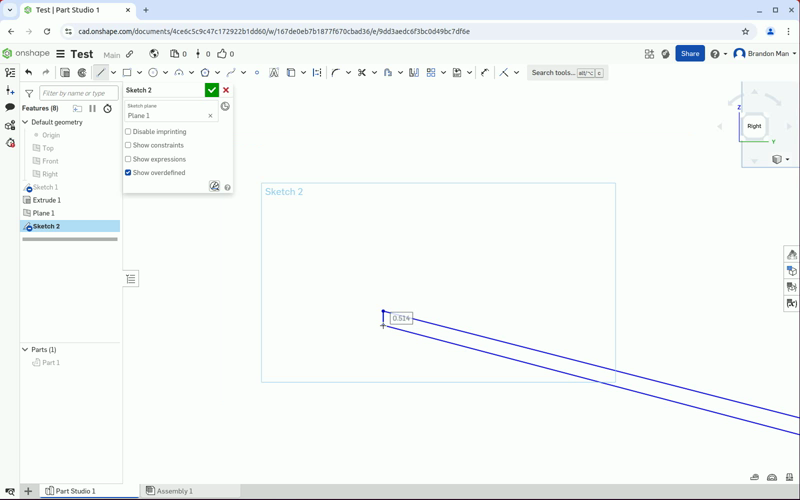
scroll(-6)
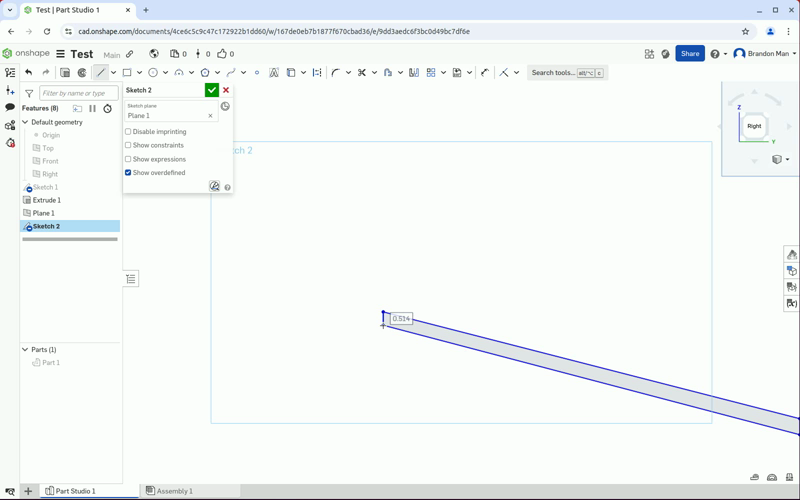
scroll(-6)
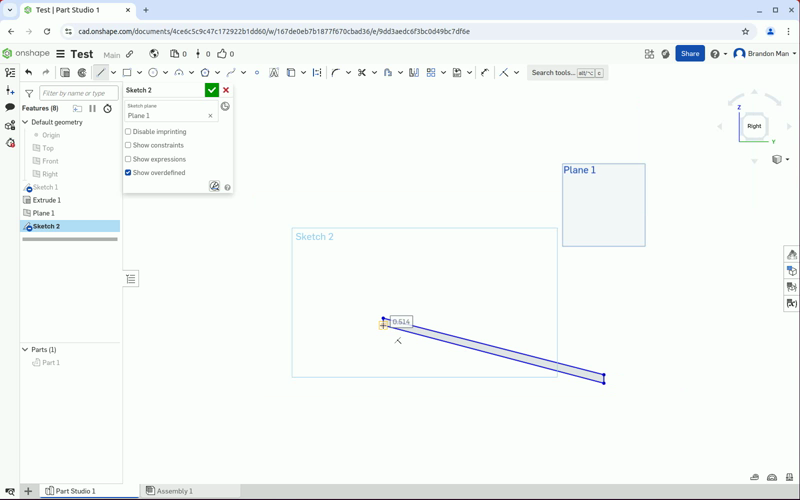
scroll(-6)
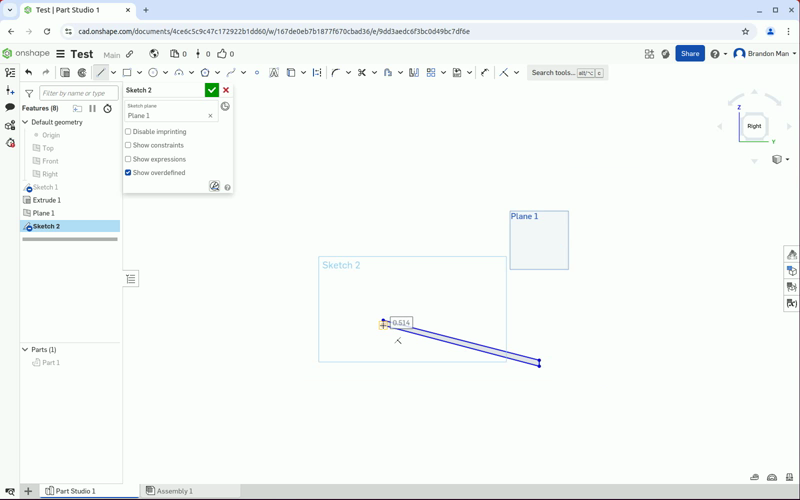
scroll(-6)
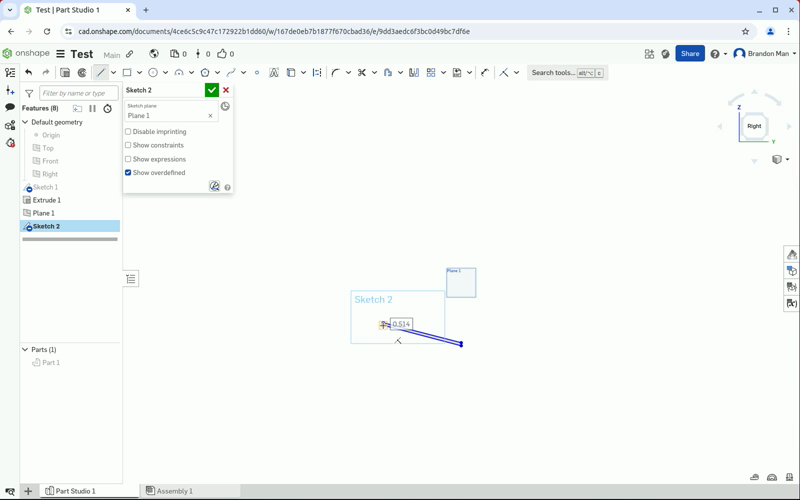
key(esc)
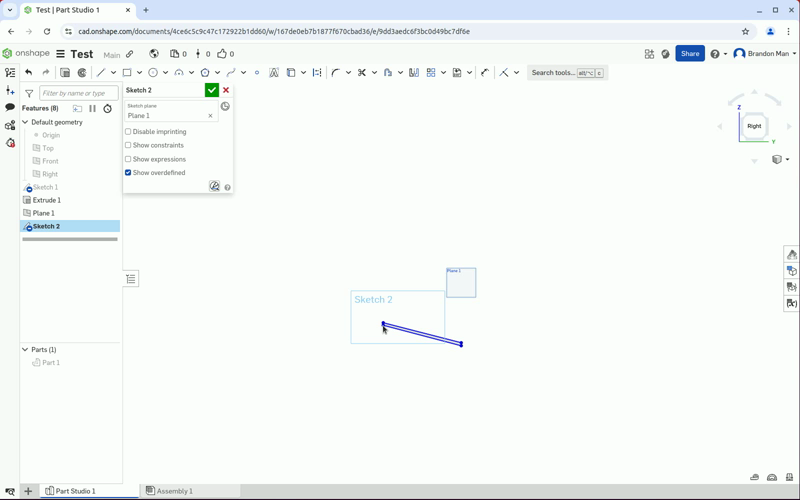
mouse_move(412, 330)
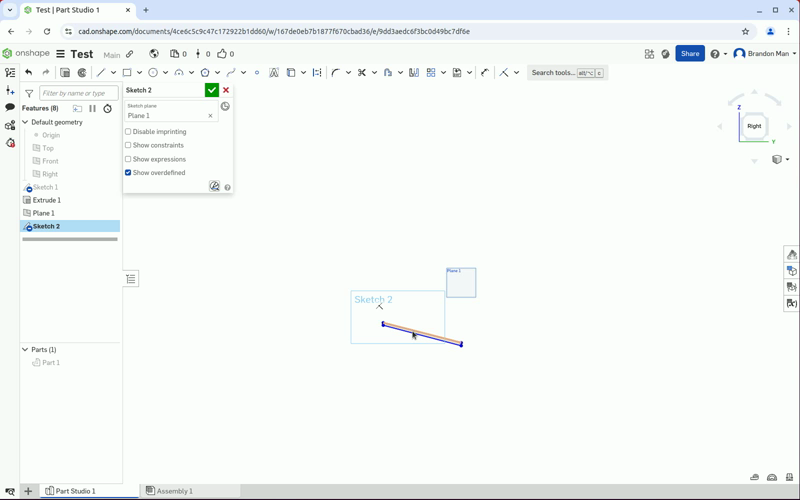
scroll(6)
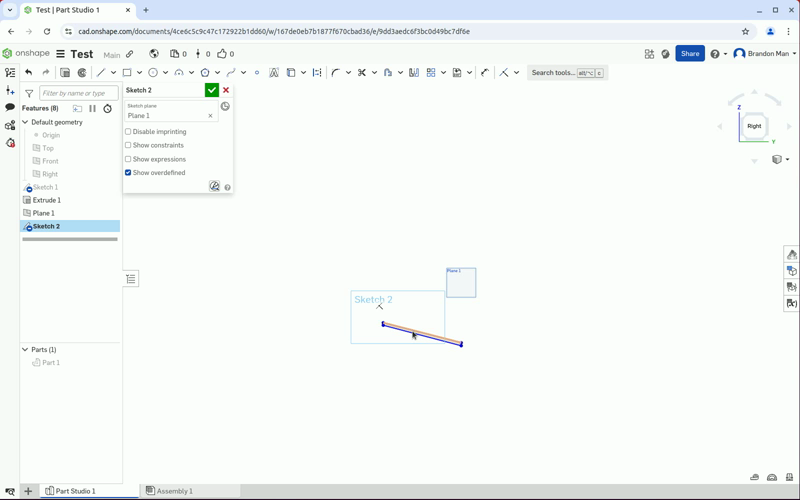
scroll(6)
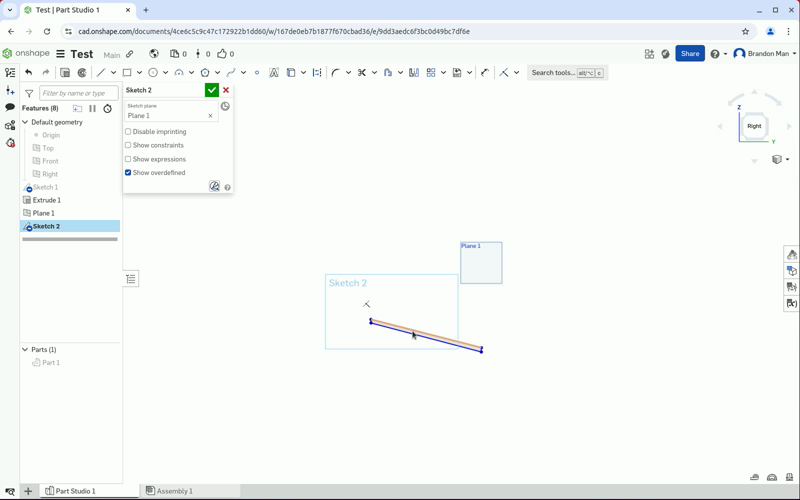
scroll(6)
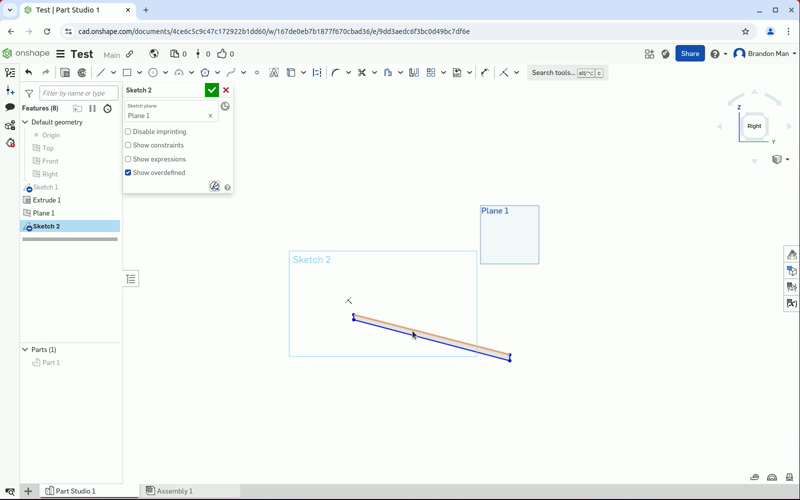
scroll(6)
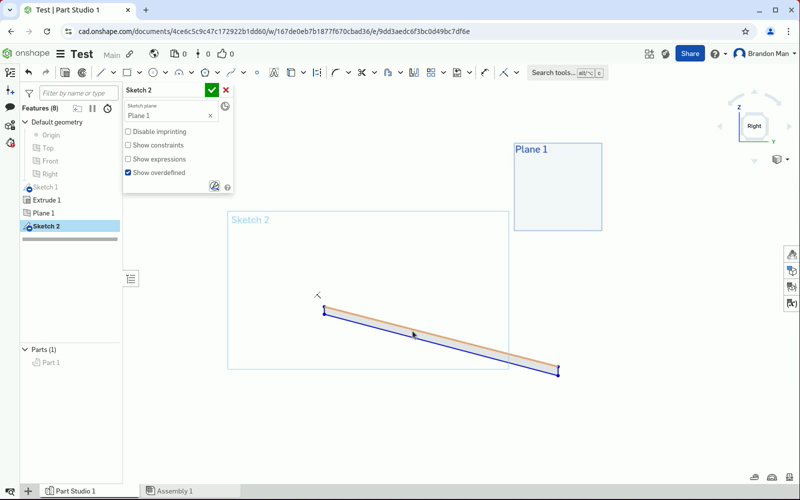
scroll(6)
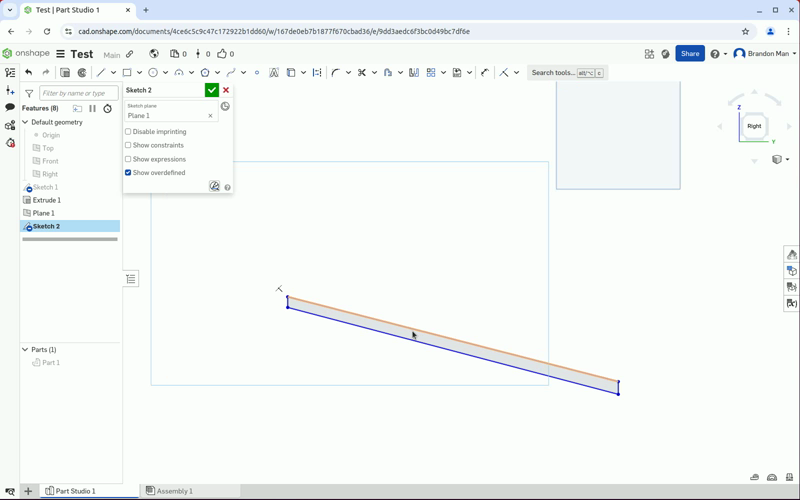
scroll(6)
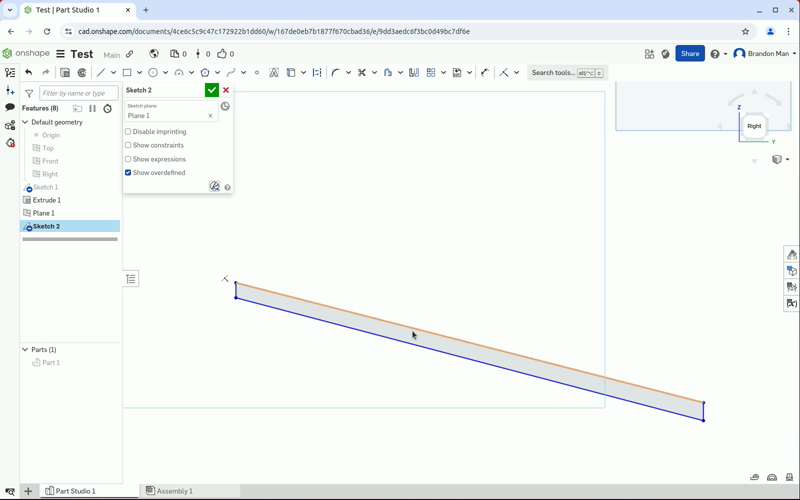
scroll(6)
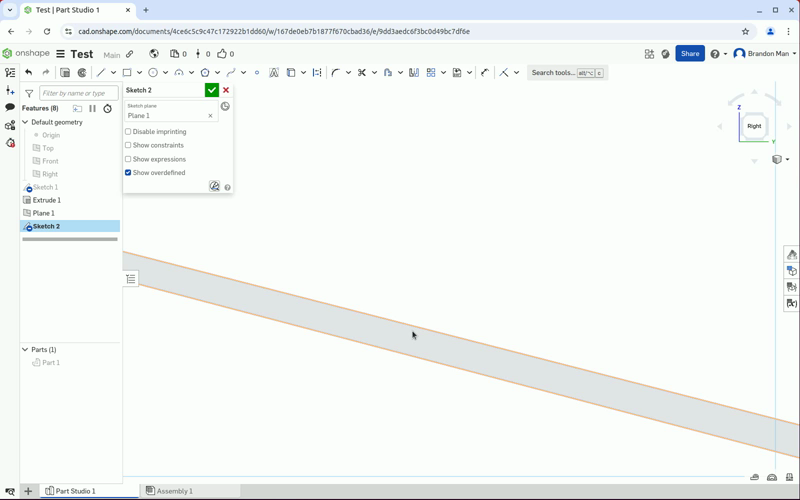
click(412, 330)
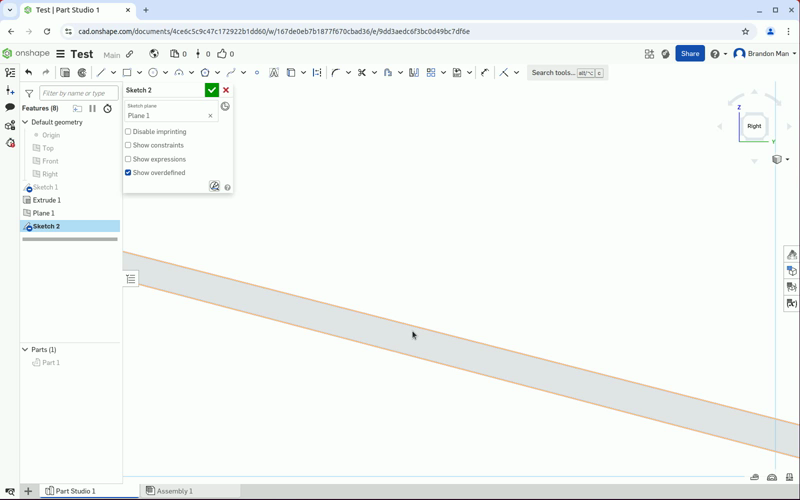
scroll(-6)
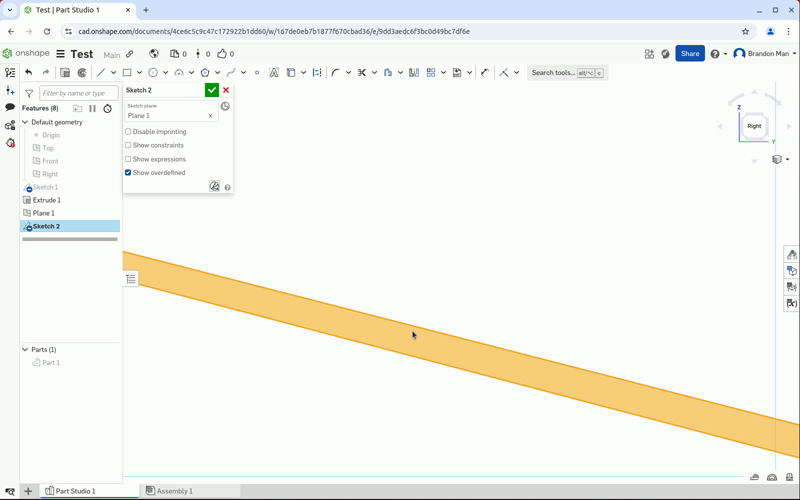
scroll(-6)
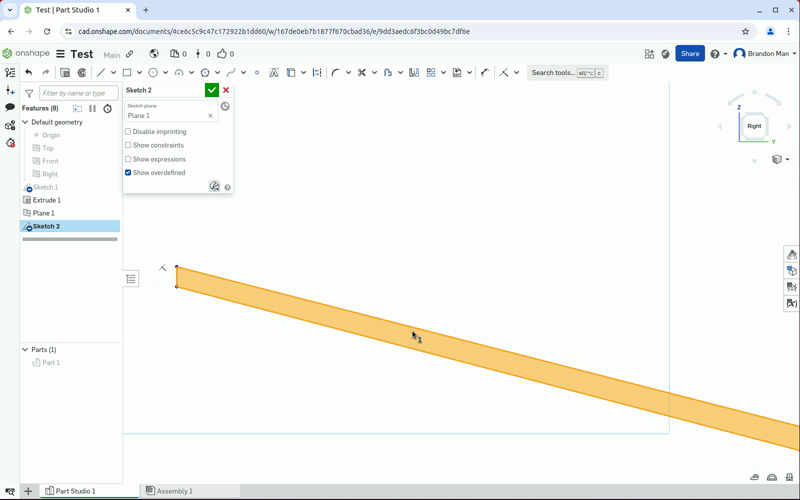
scroll(-6)
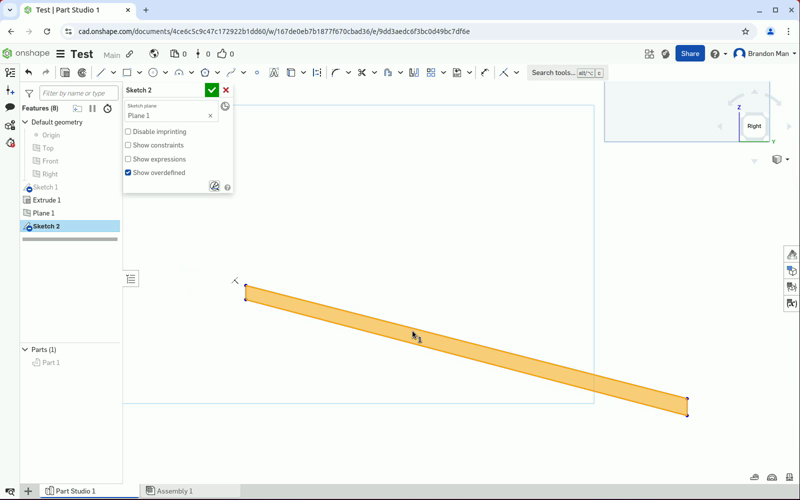
scroll(-6)
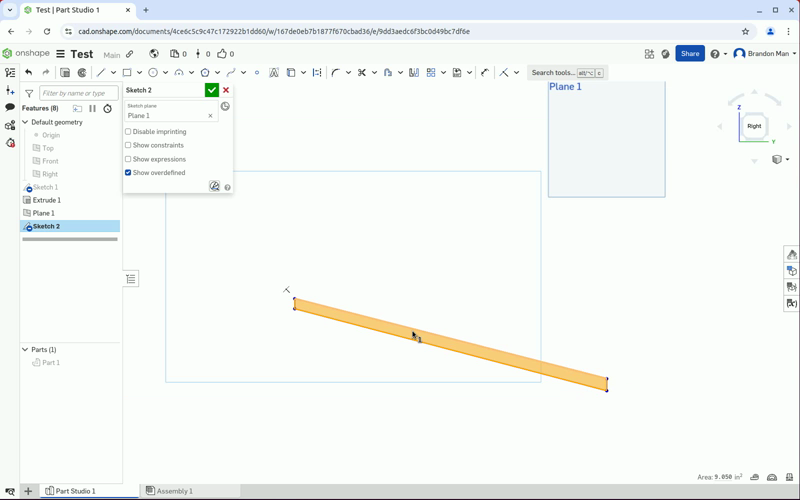
scroll(-6)
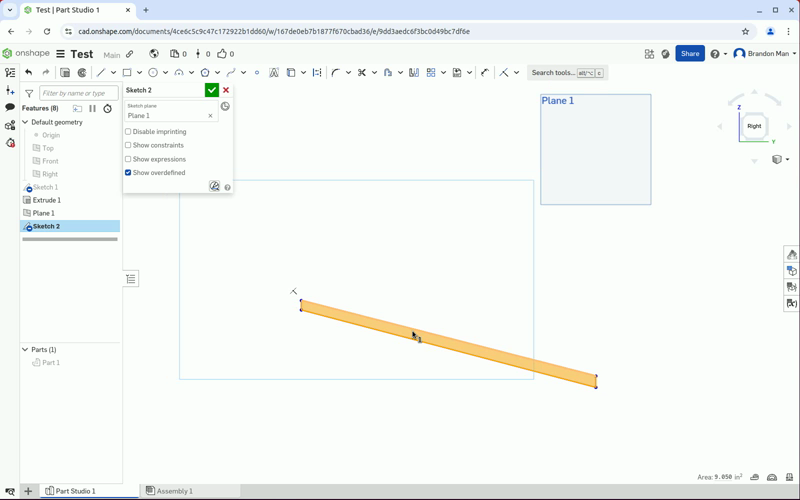
scroll(-6)
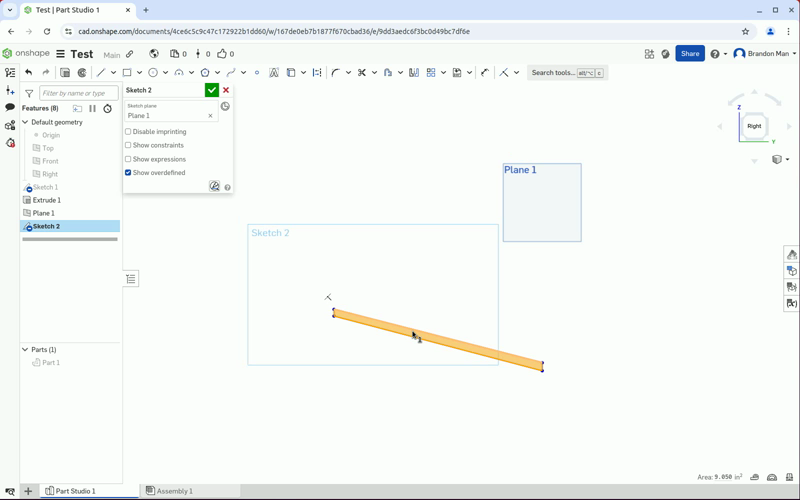
scroll(-6)
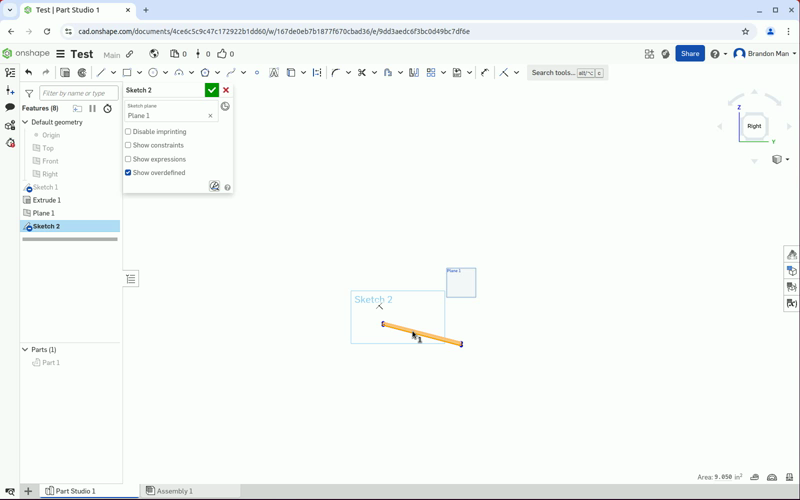
mouse_move(73, 352)
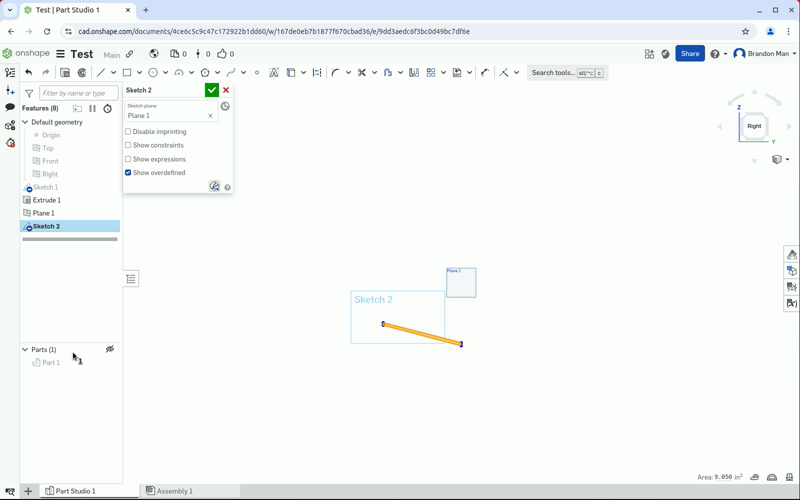
key(shift+y)
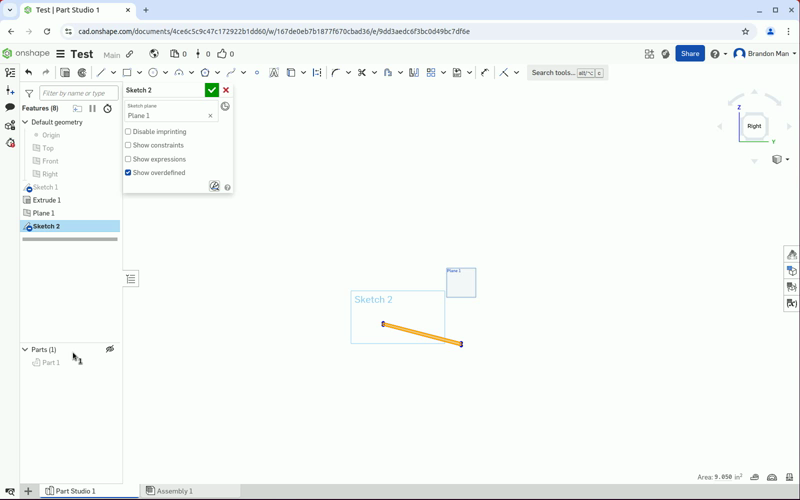
key(shift+e)
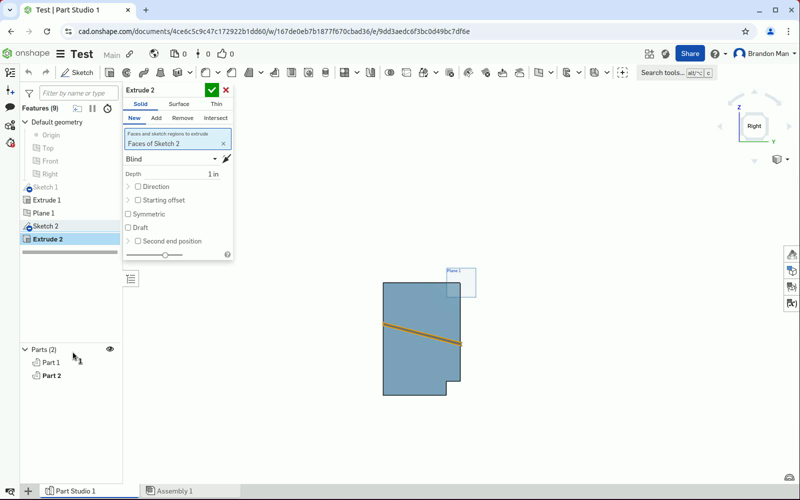
mouse_move(143, 106)
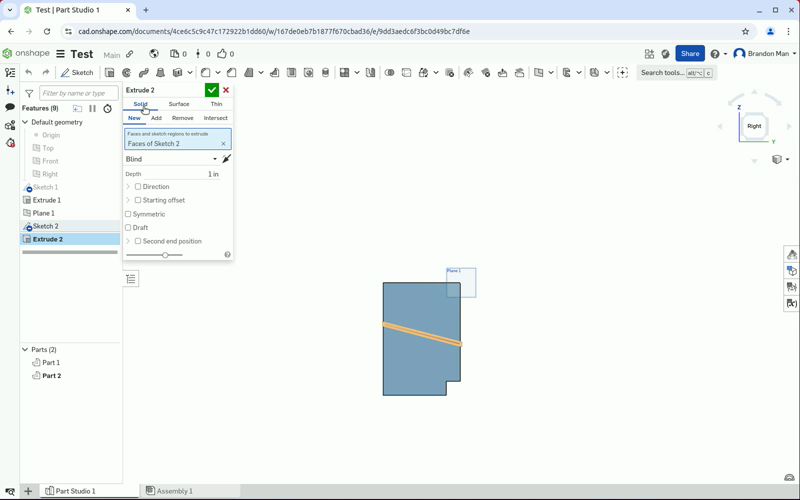
click(143, 106)
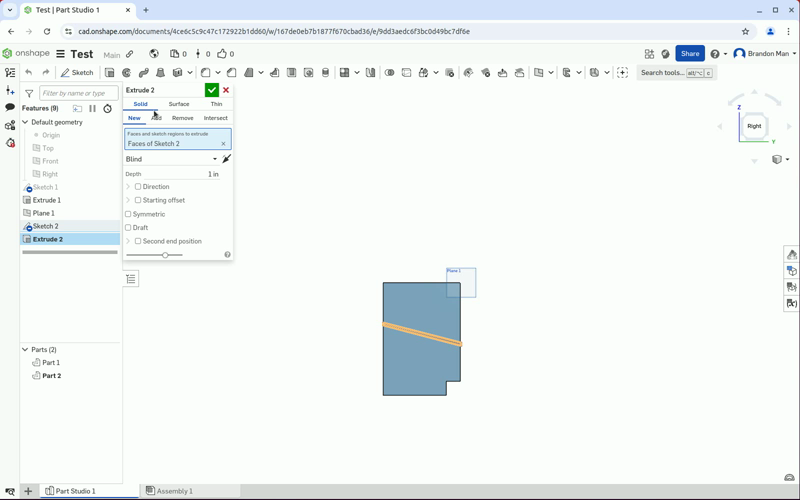
mouse_move(186, 120)
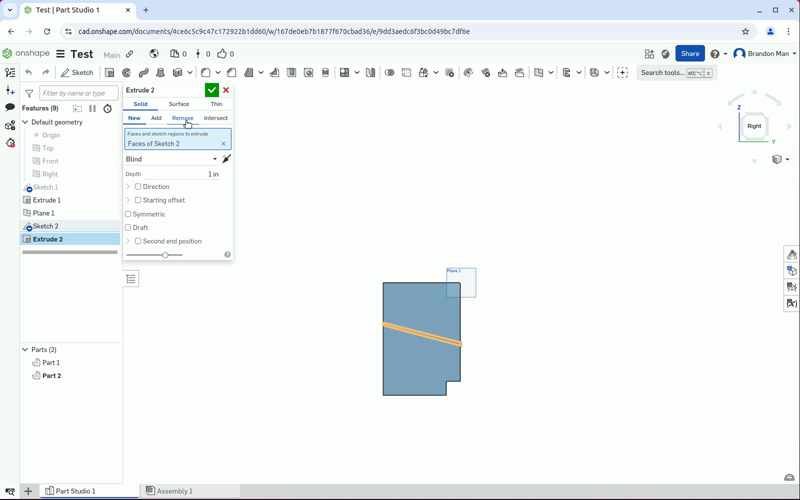
click(186, 120)
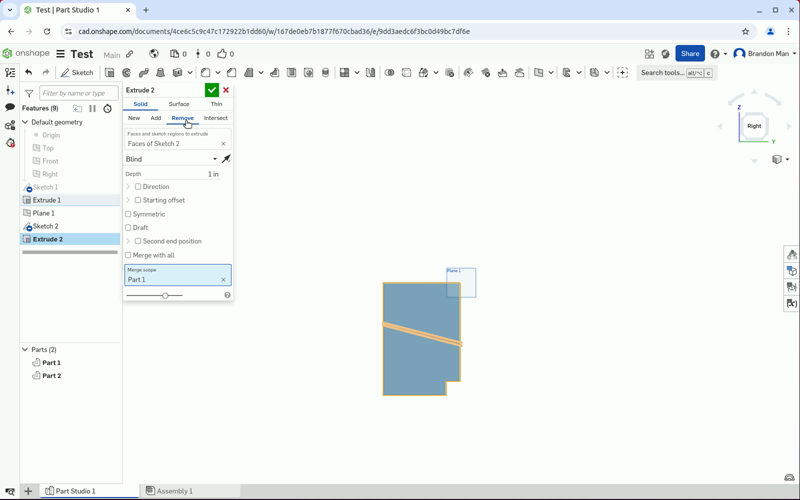
key(tab, 4)
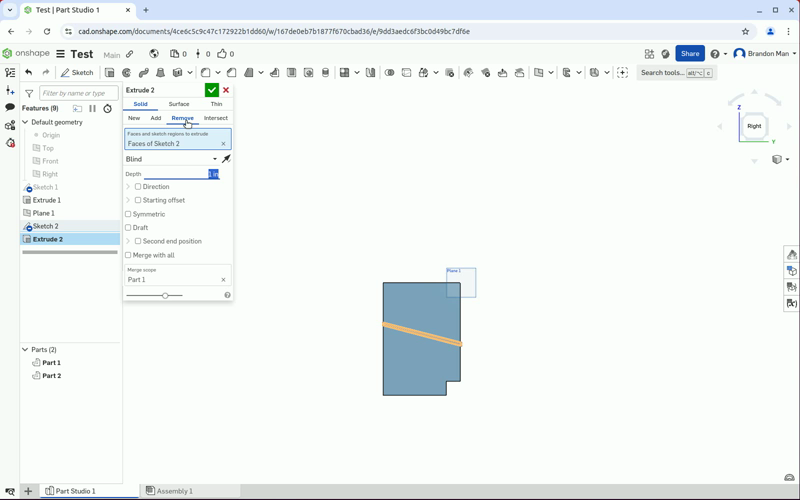
text(0.241)
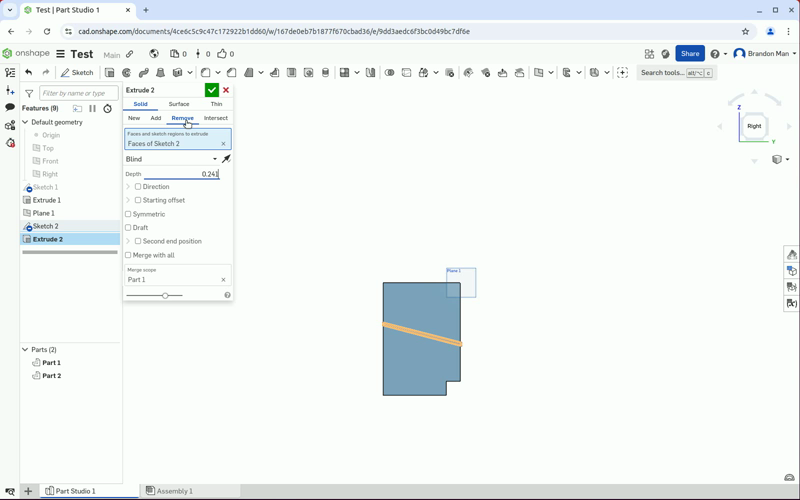
key(tab, 6)
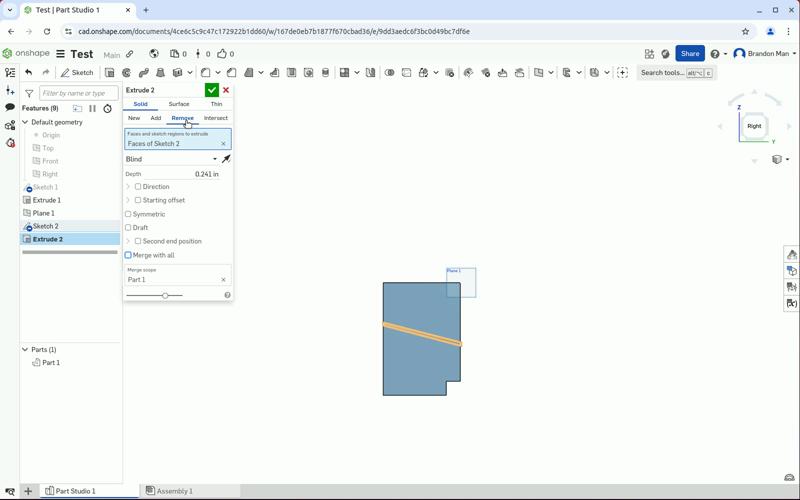
key(space)
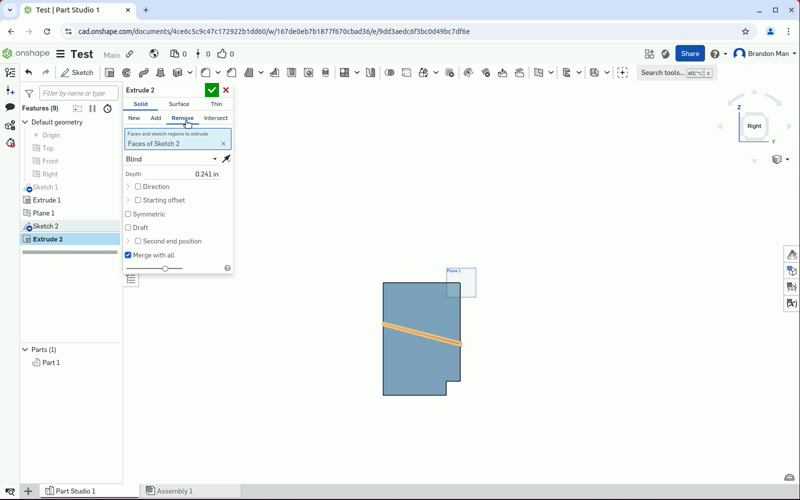
key(enter)
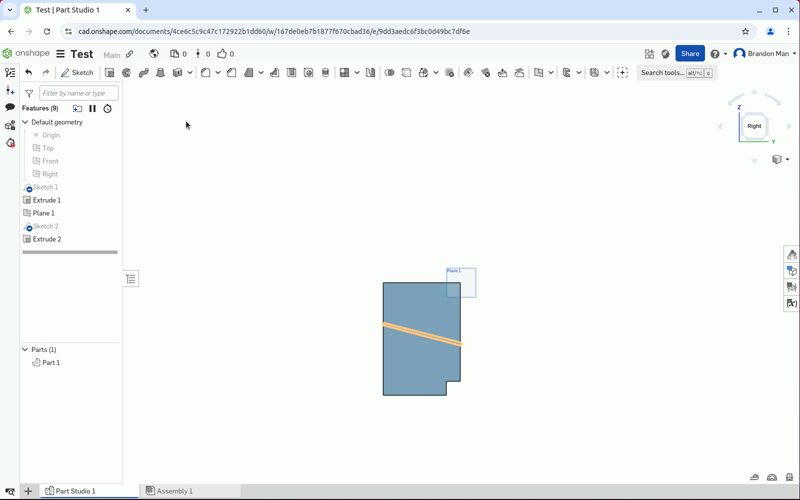
key(shift+h)
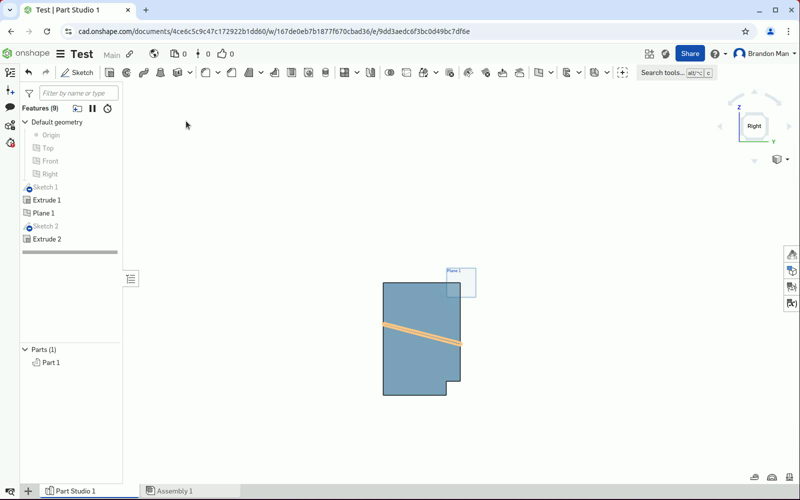
key(shift+h)
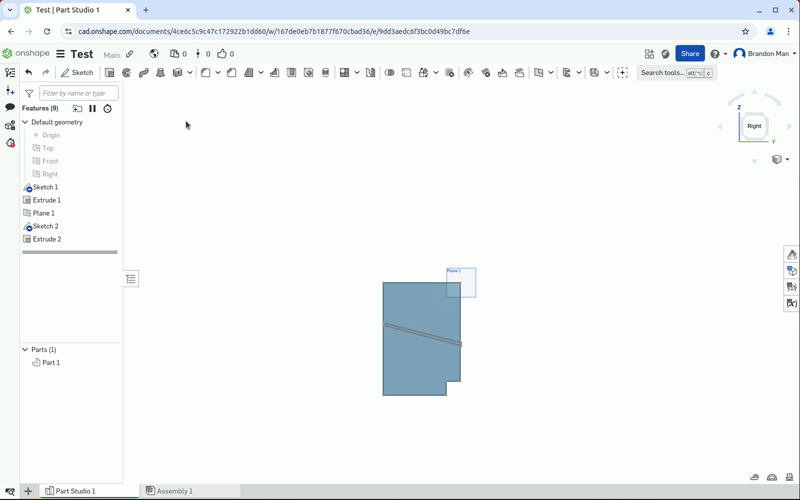
key(shift+7)
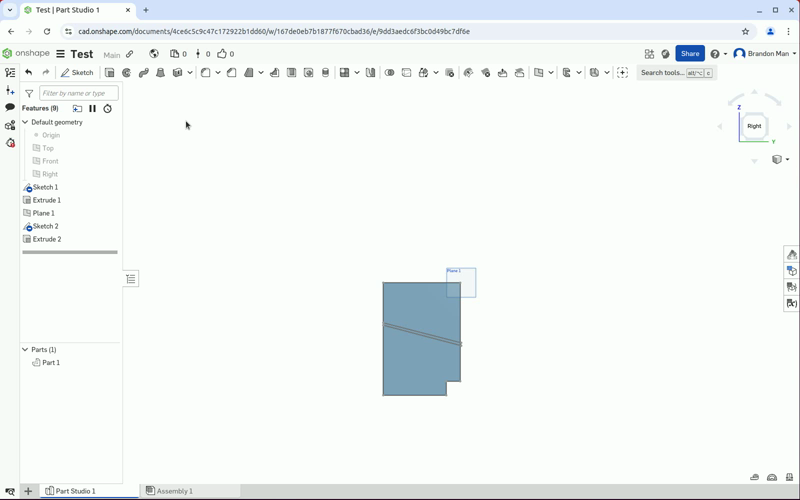
key(right, 2)
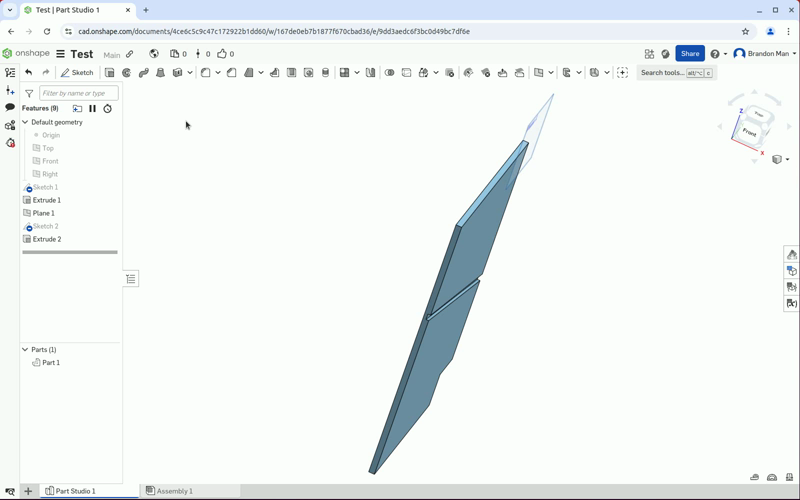
key(down, 2)
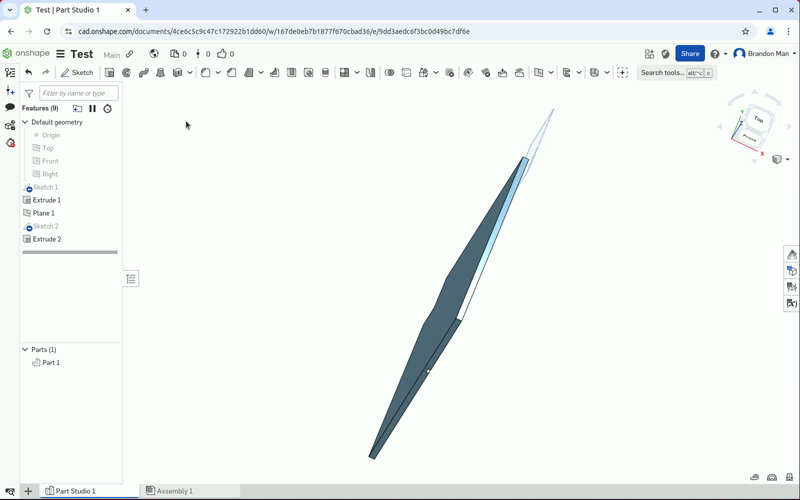
key(up, 2)
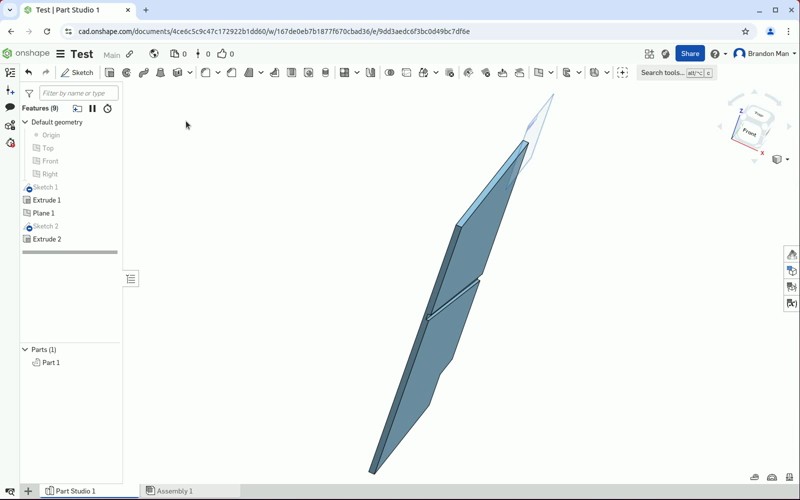
key(left, 2)
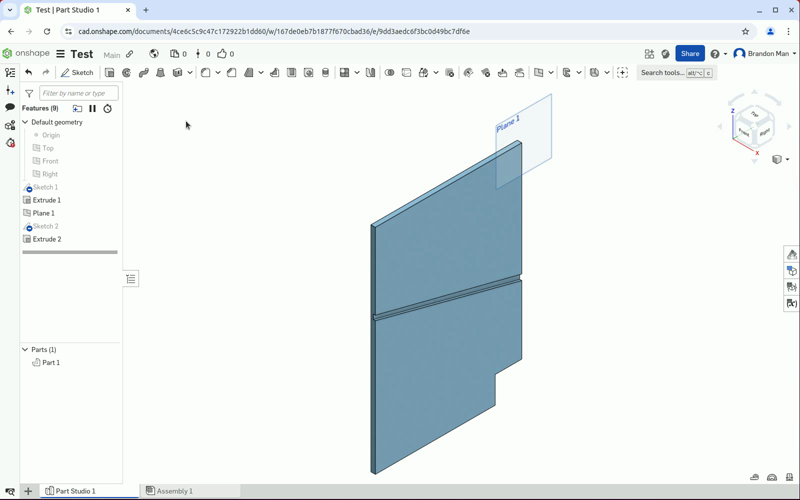
mouse_move(73, 189)
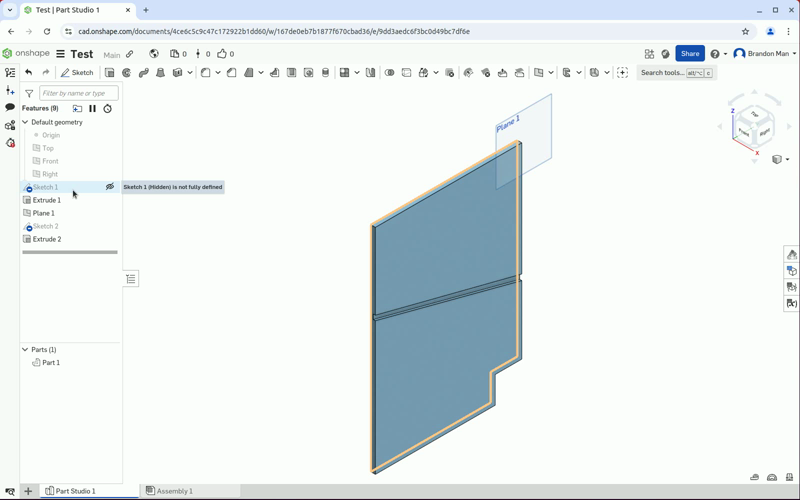
click(73, 189)